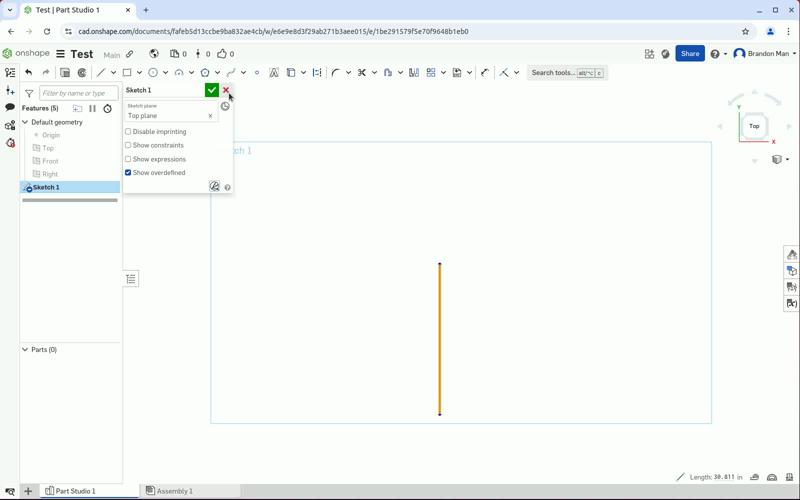
key(shift+h)
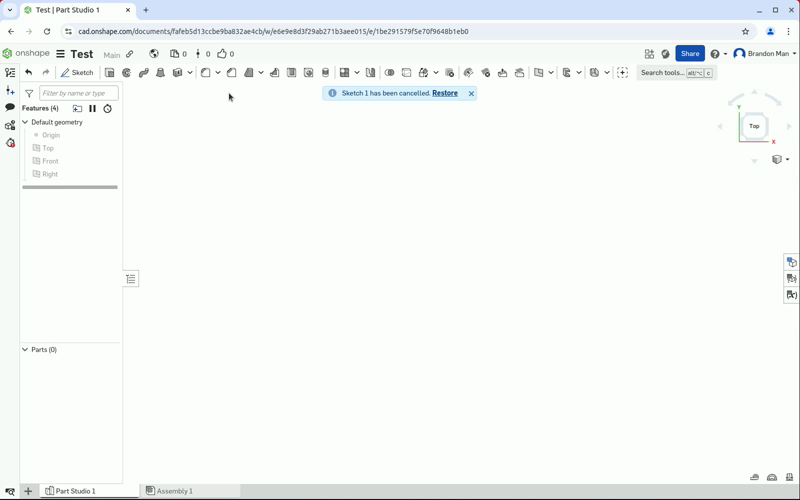
mouse_move(73, 352)
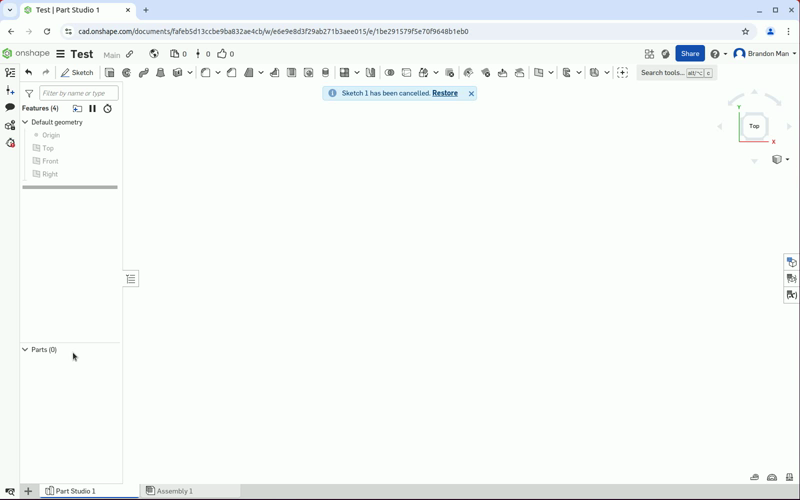
key(y)
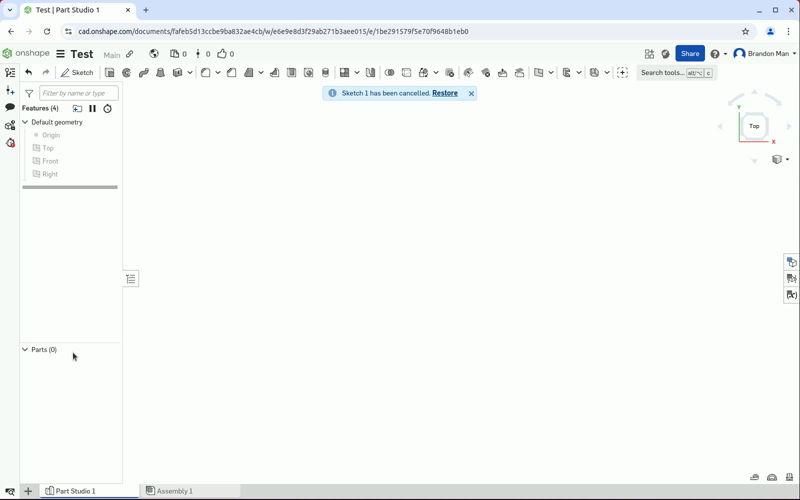
key(shift+p)
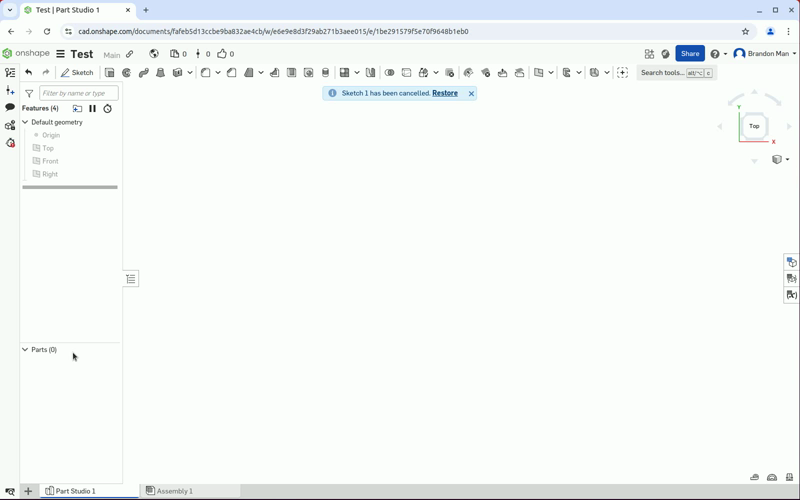
key(space)
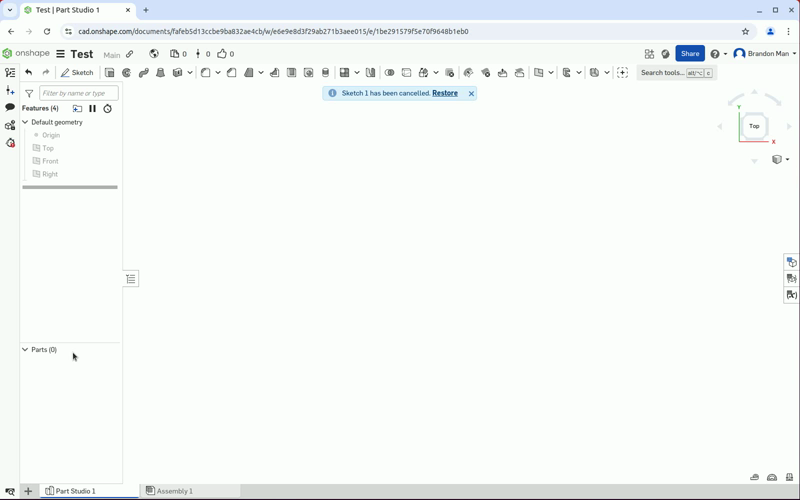
key_down(shift)
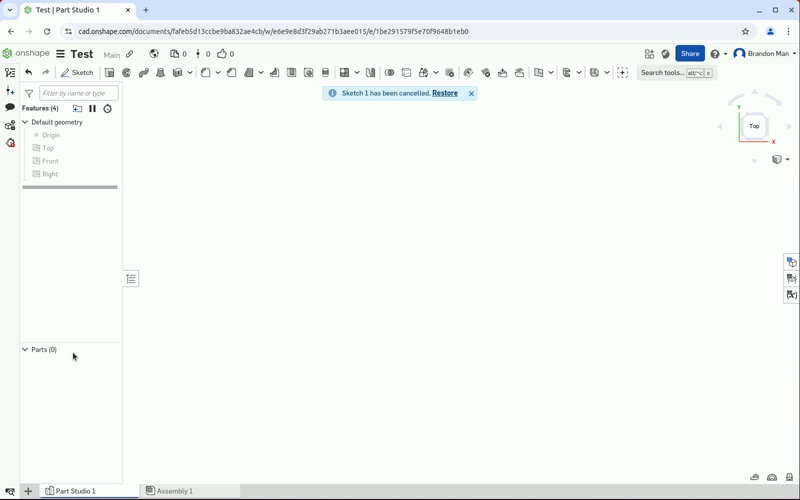
key(up)
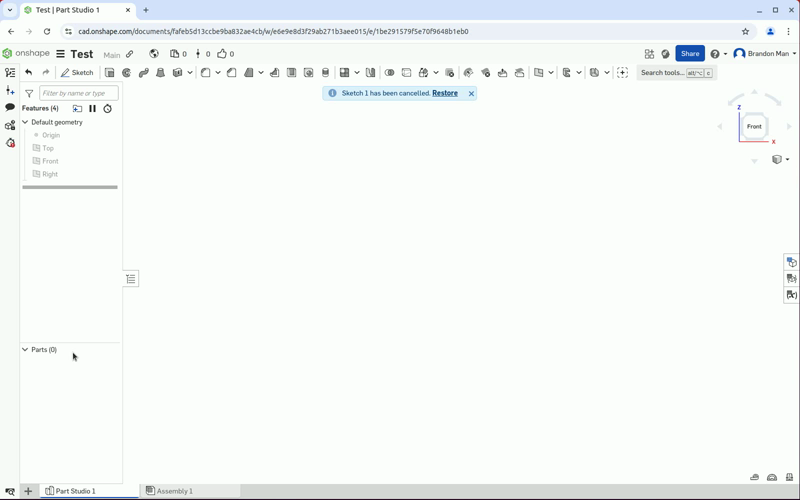
key_up(shift)
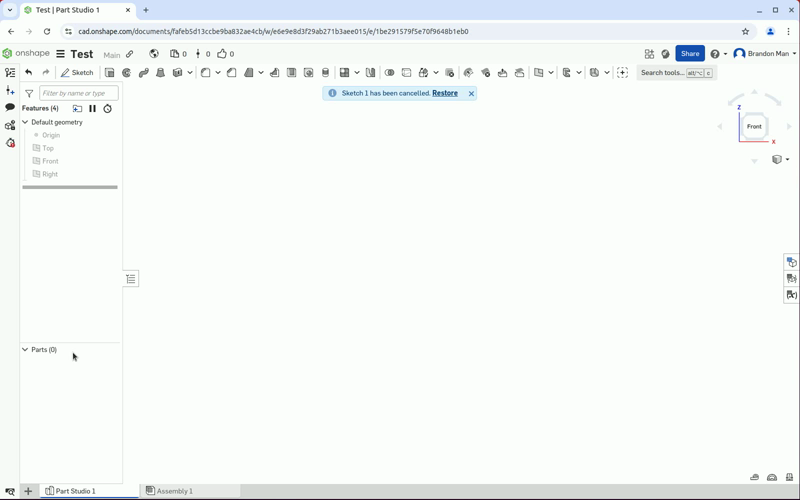
mouse_move(73, 352)
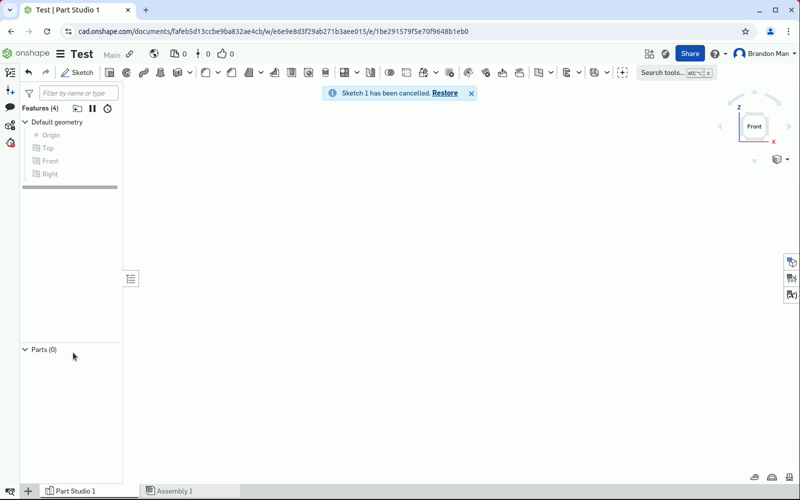
key(shift+y)
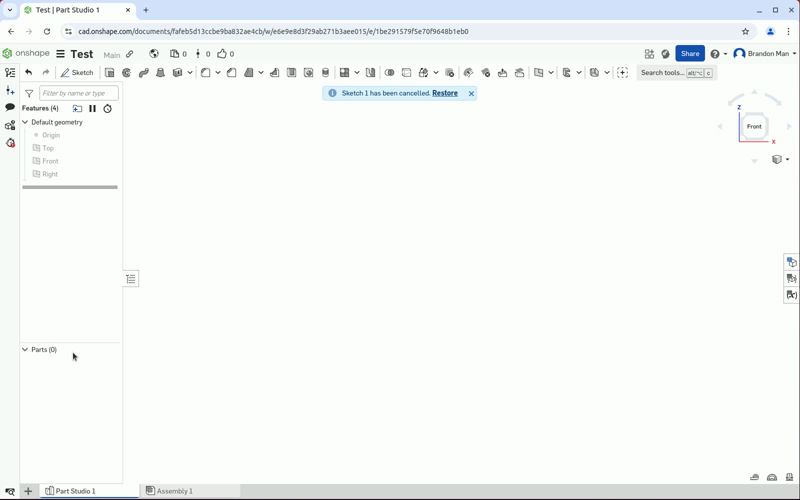
key(shift+s)
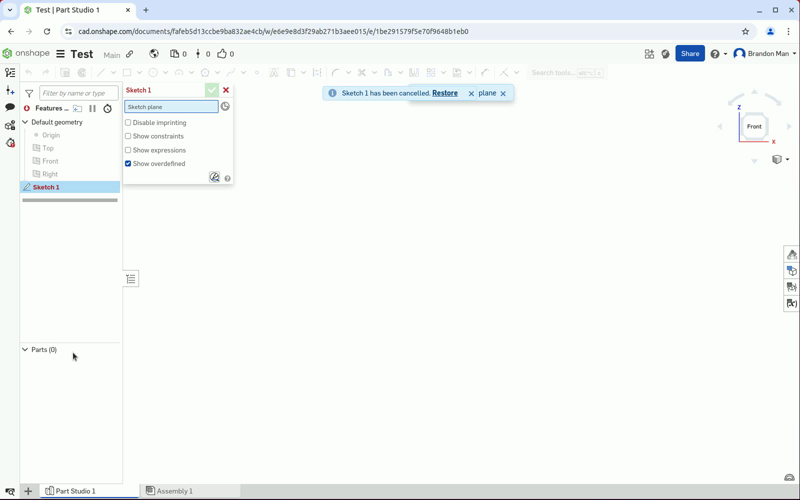
mouse_move(73, 163)
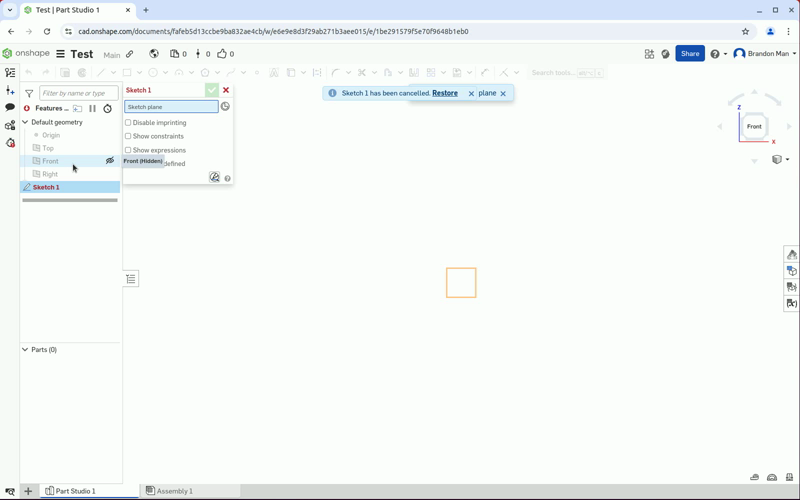
click(73, 163)
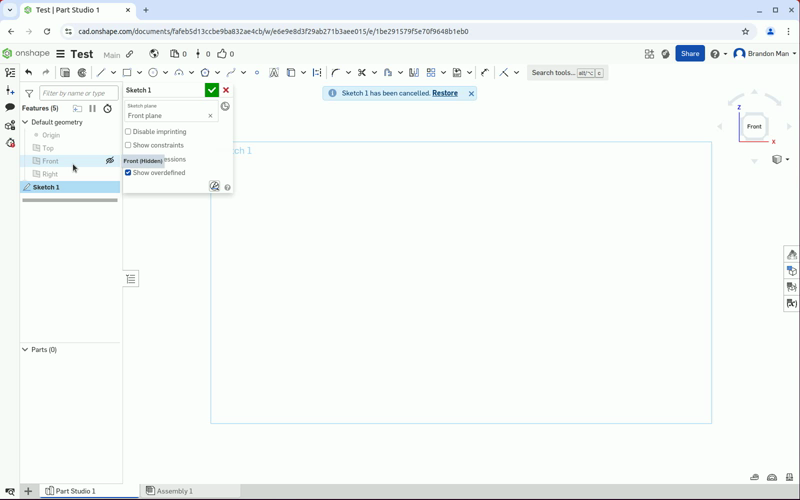
mouse_move(73, 352)
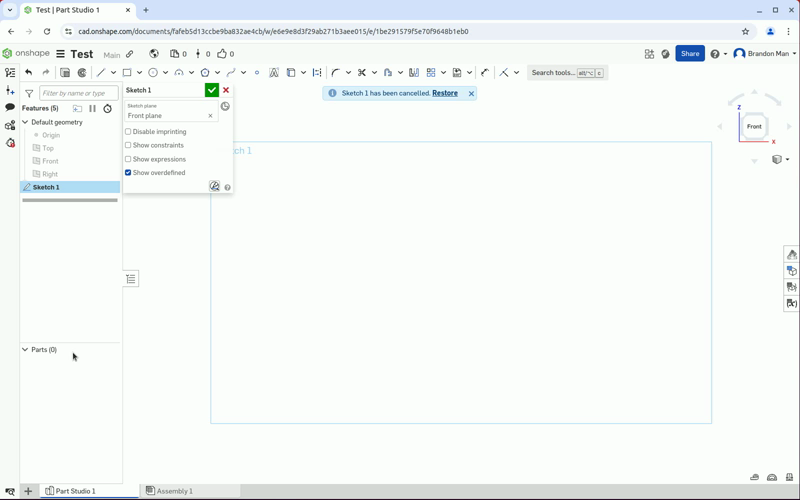
key(y)
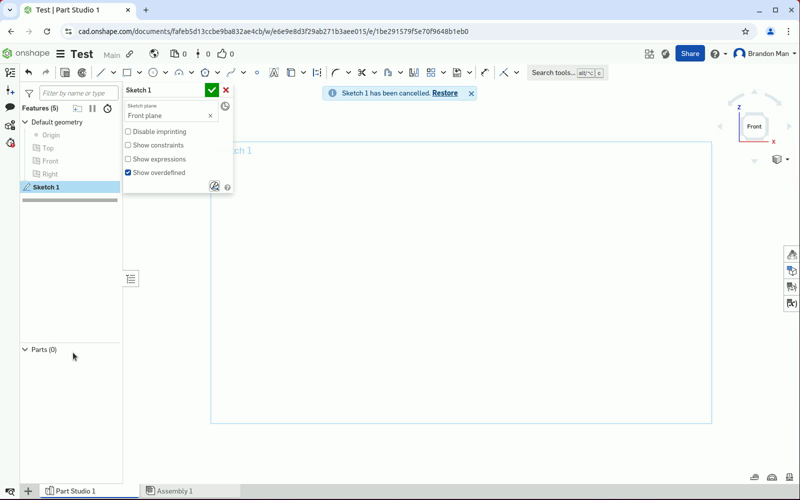
key(c)
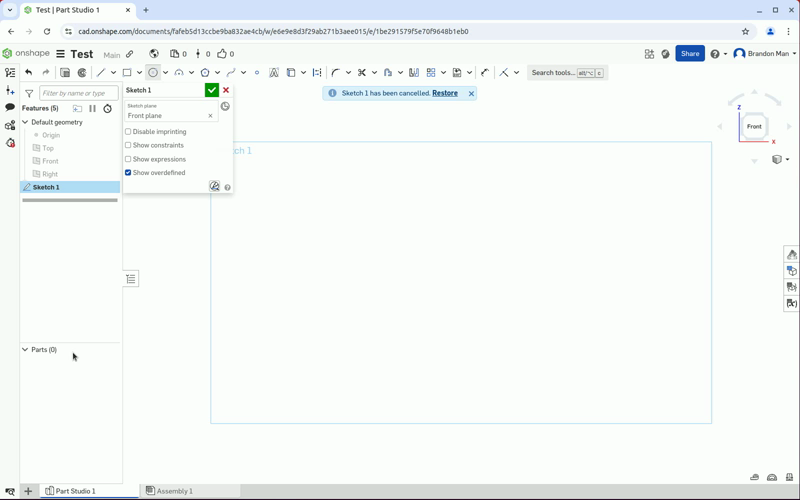
key_down(shift)
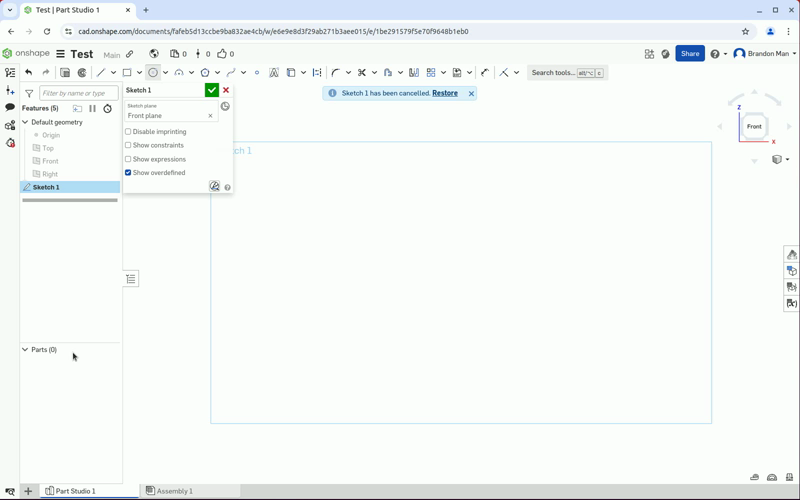
mouse_move(501, 231)
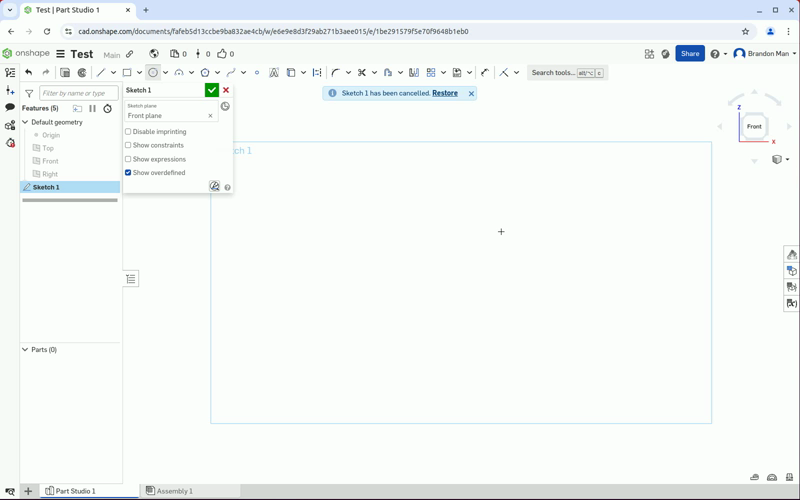
click(501, 231)
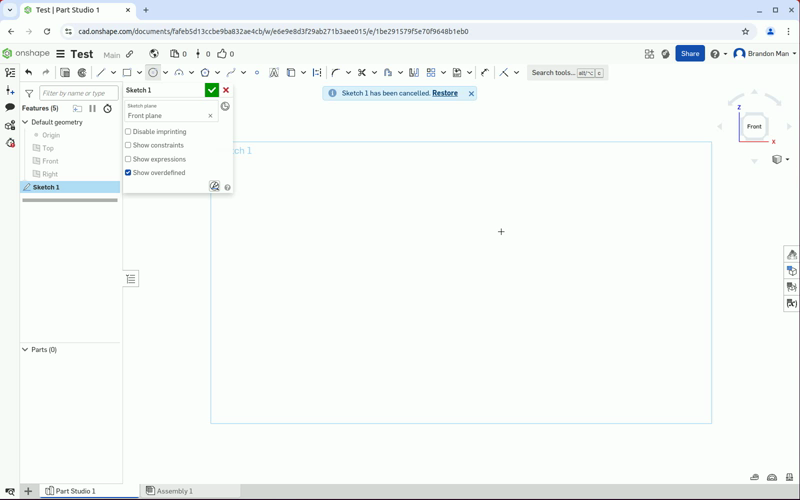
key_up(shift)
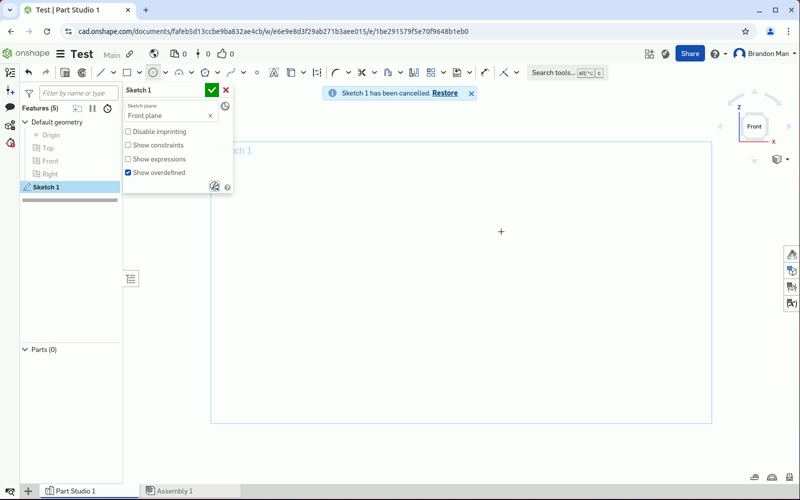
mouse_move(516, 231)
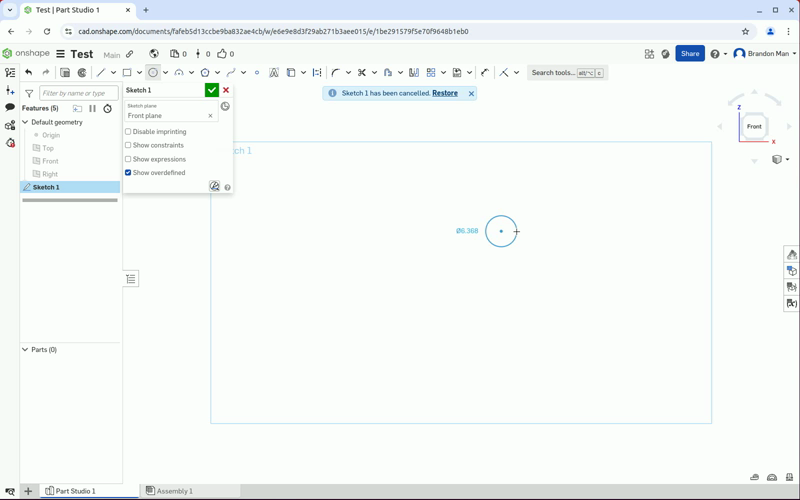
click(516, 231)
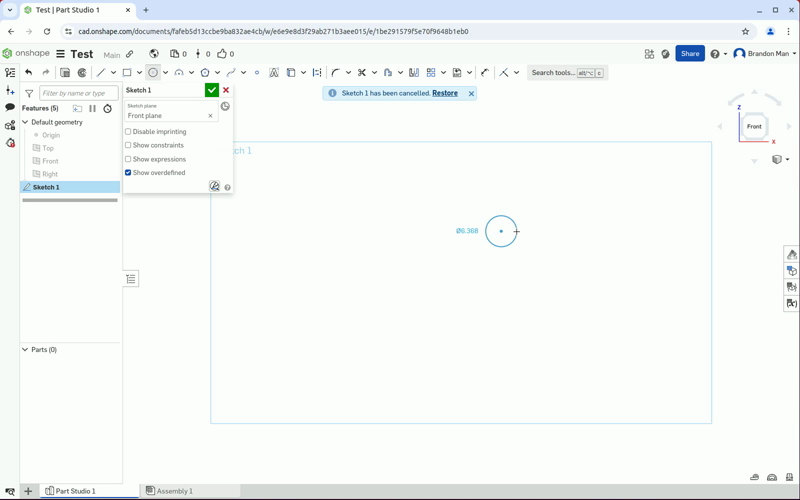
key(esc)
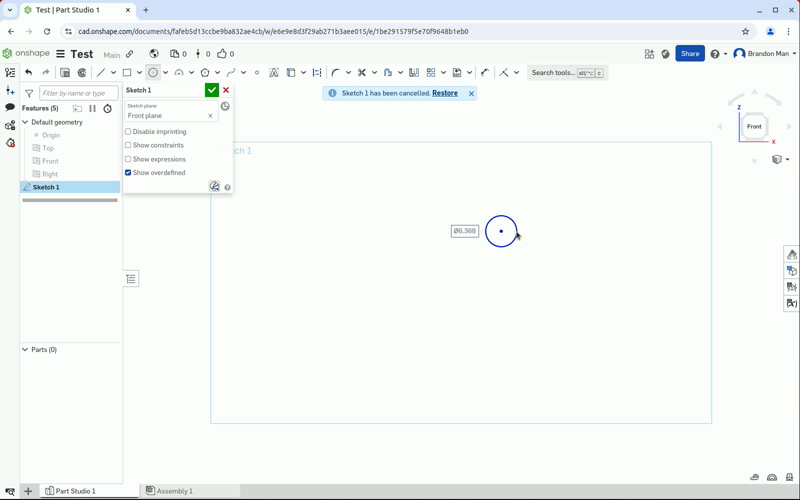
mouse_move(502, 242)
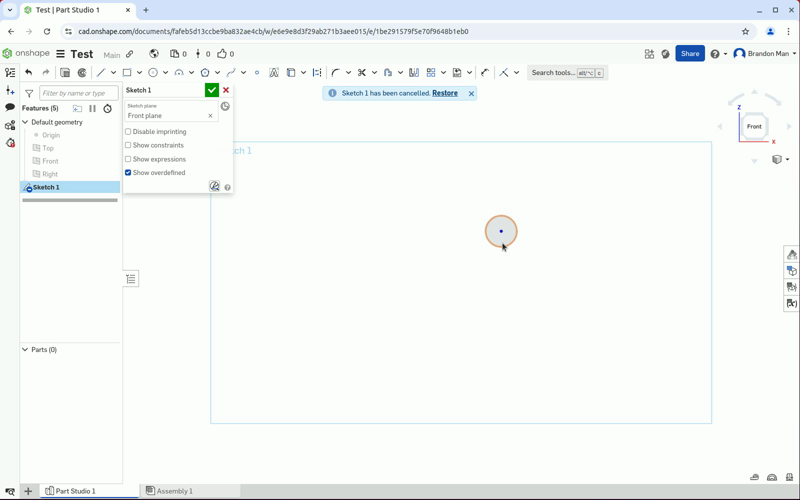
scroll(6)
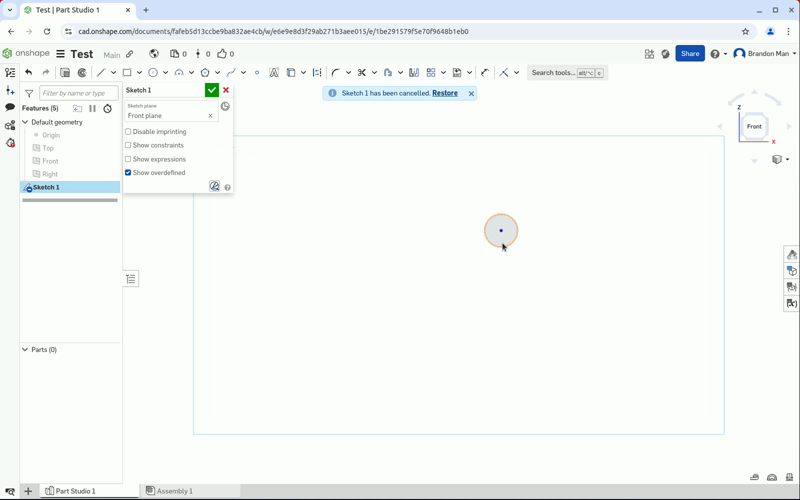
scroll(6)
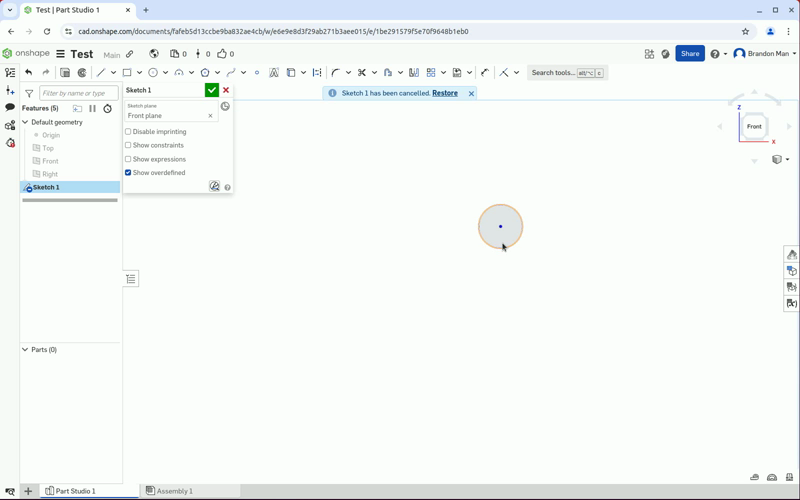
scroll(6)
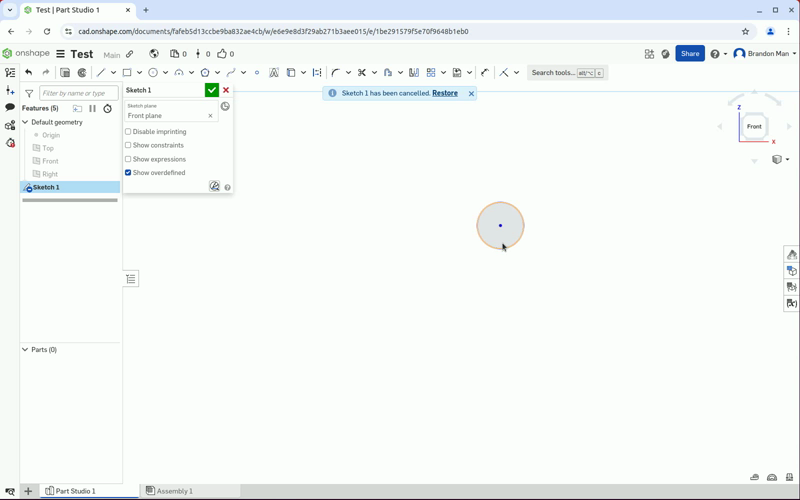
scroll(6)
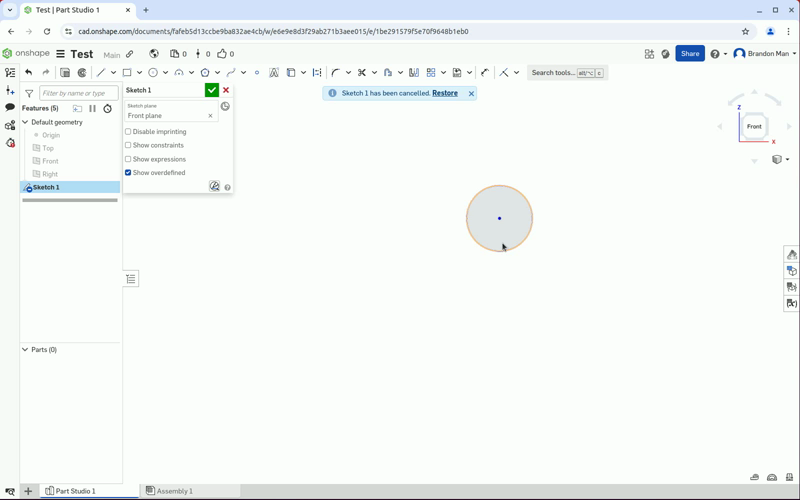
scroll(6)
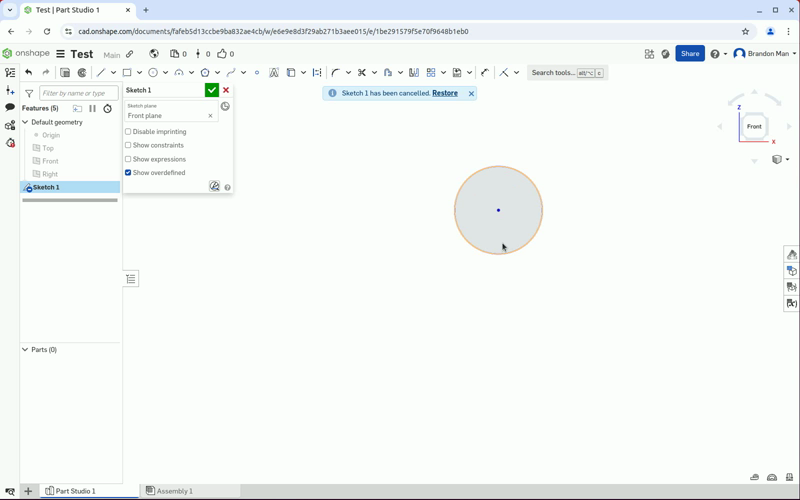
scroll(6)
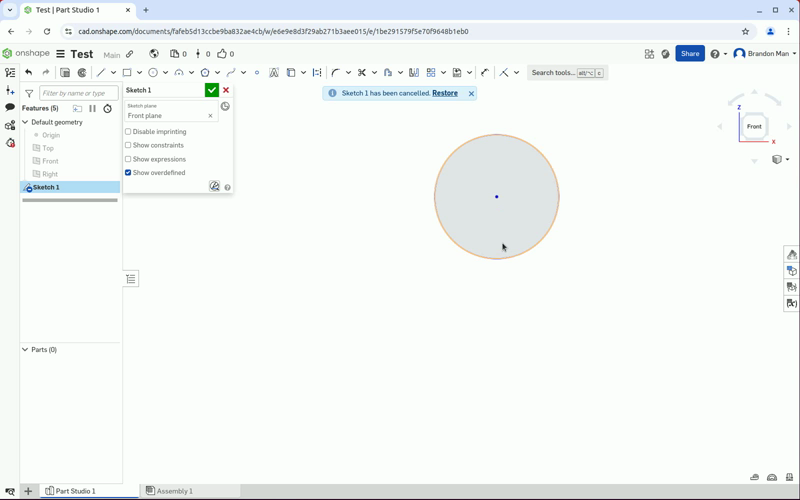
scroll(6)
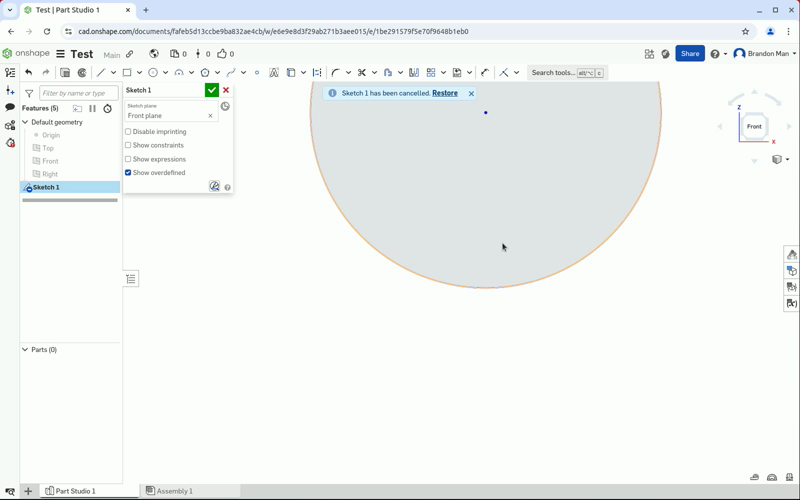
click(502, 242)
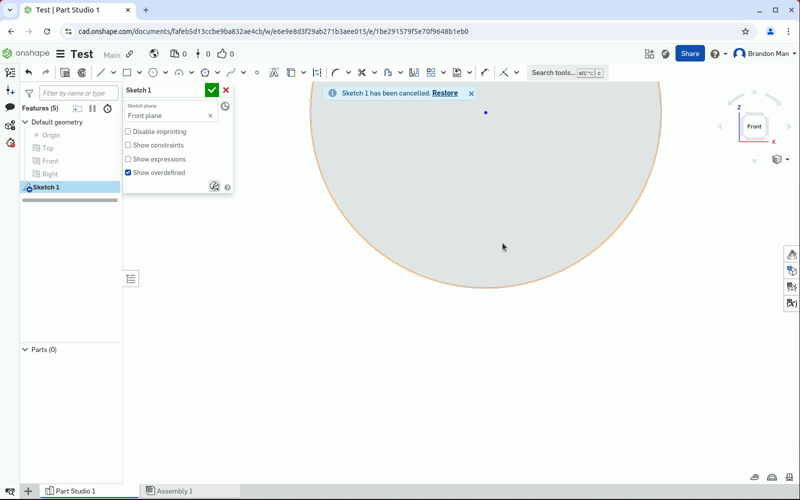
scroll(-6)
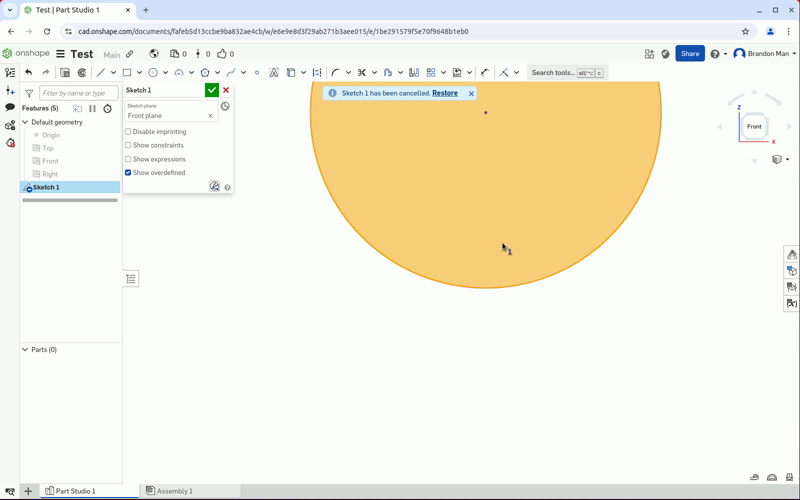
scroll(-6)
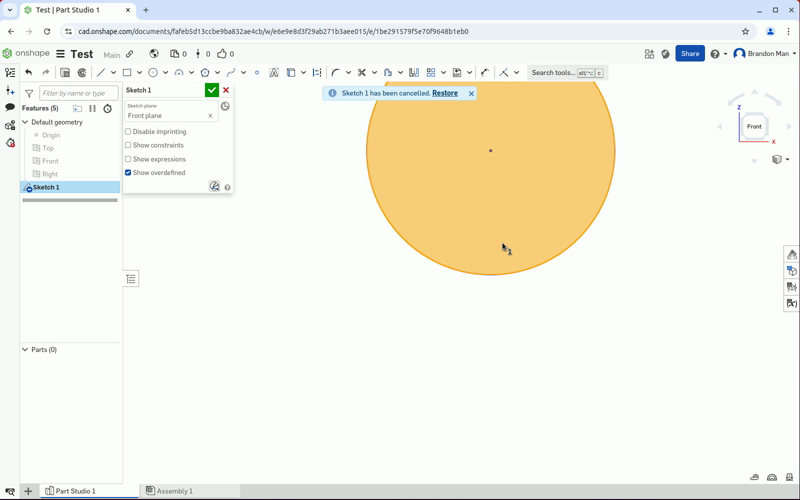
scroll(-6)
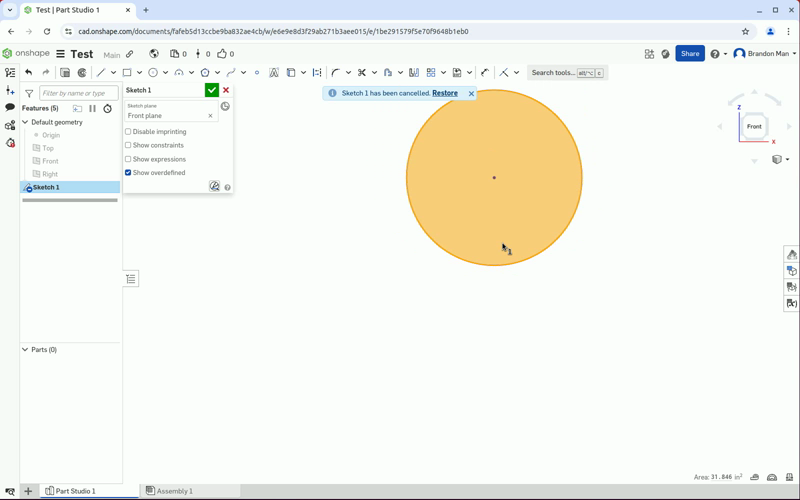
scroll(-6)
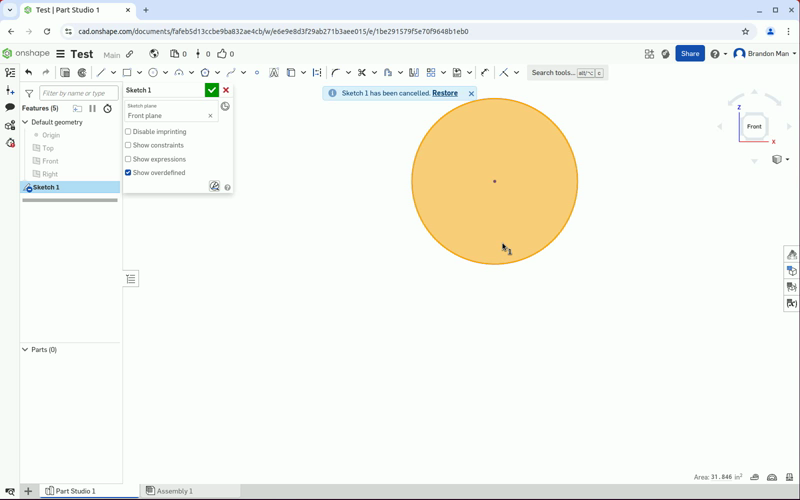
scroll(-6)
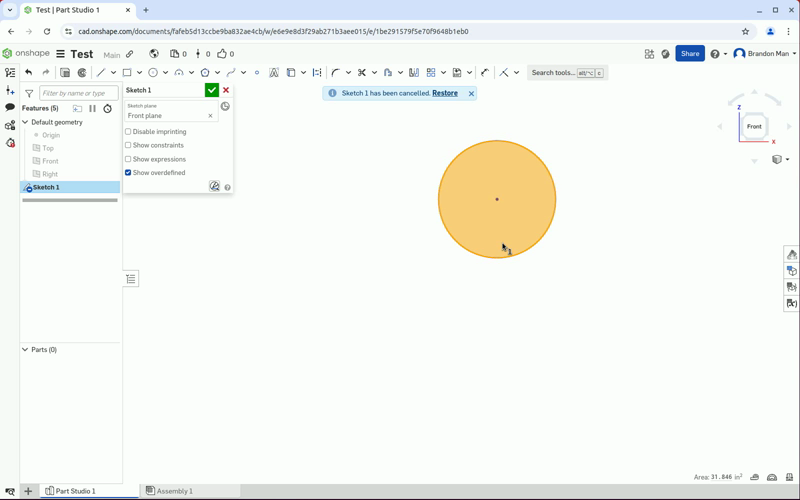
scroll(-6)
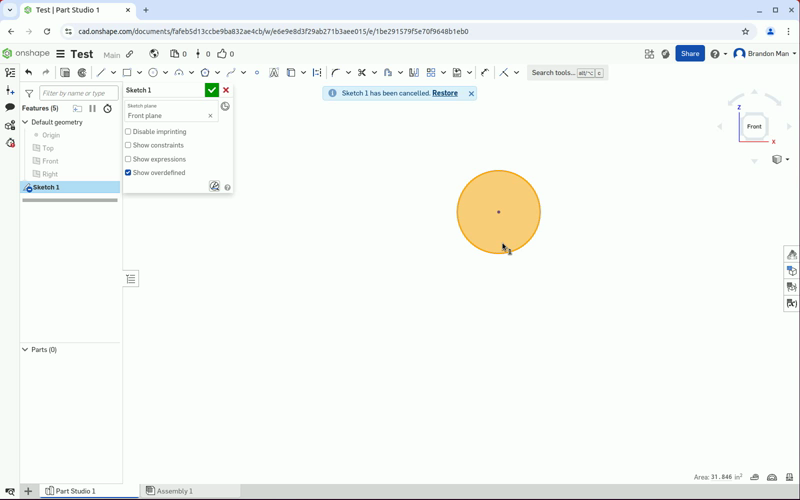
scroll(-6)
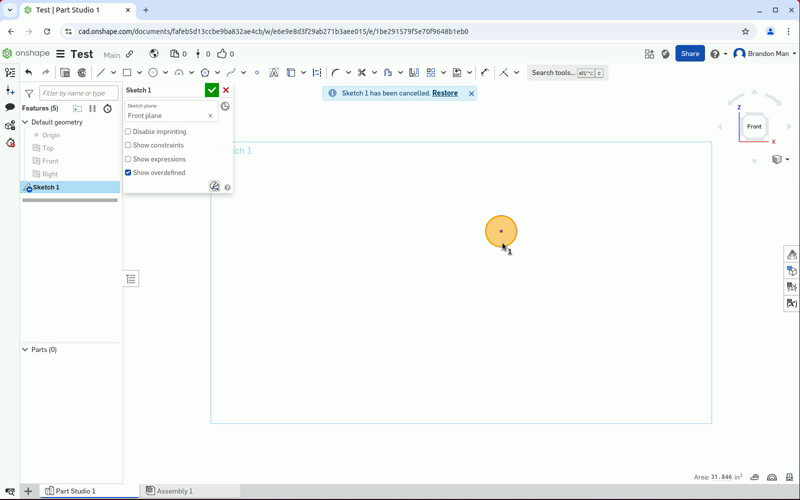
mouse_move(73, 352)
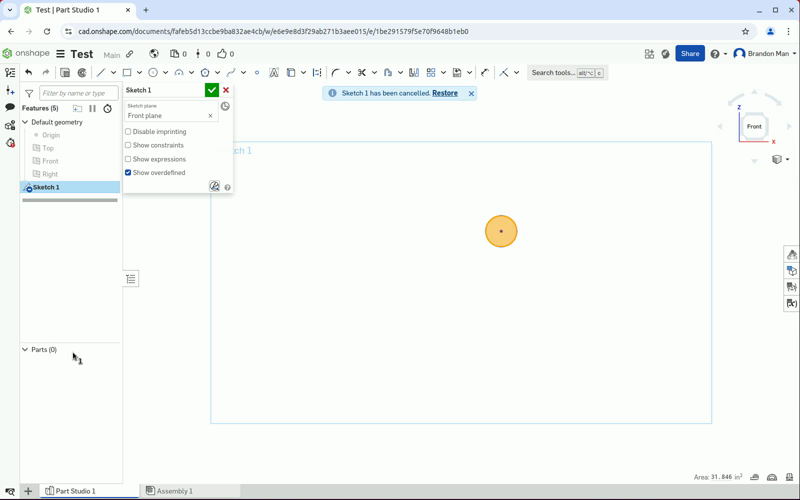
key(shift+y)
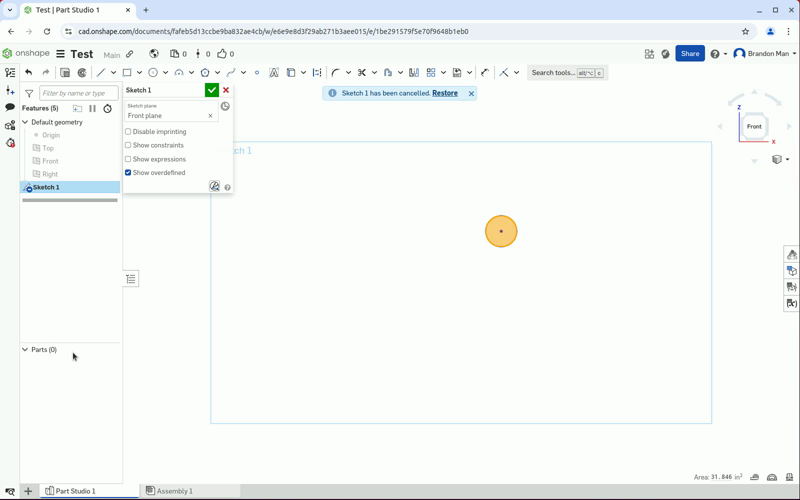
key(shift+e)
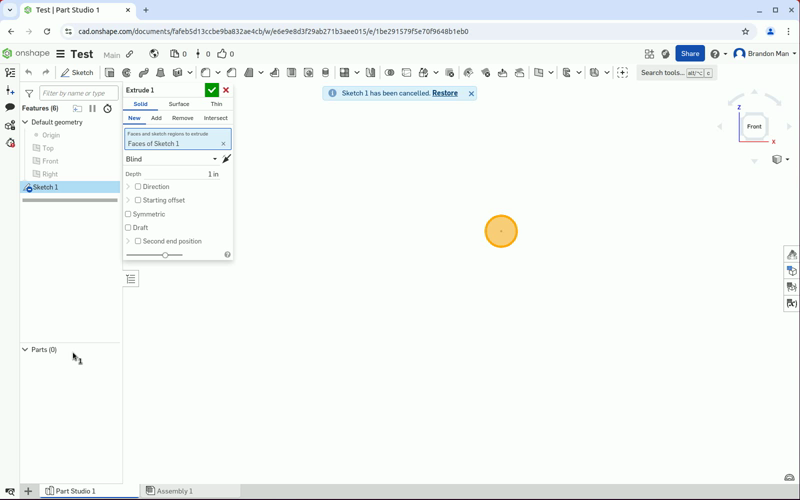
mouse_move(143, 106)
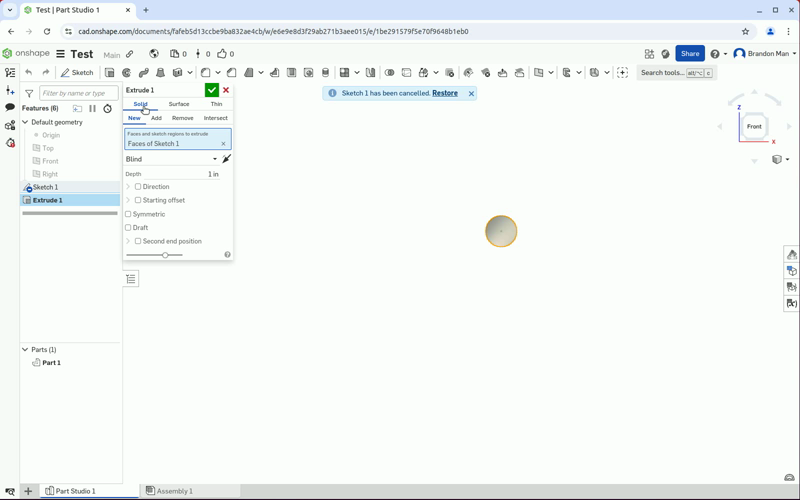
click(143, 106)
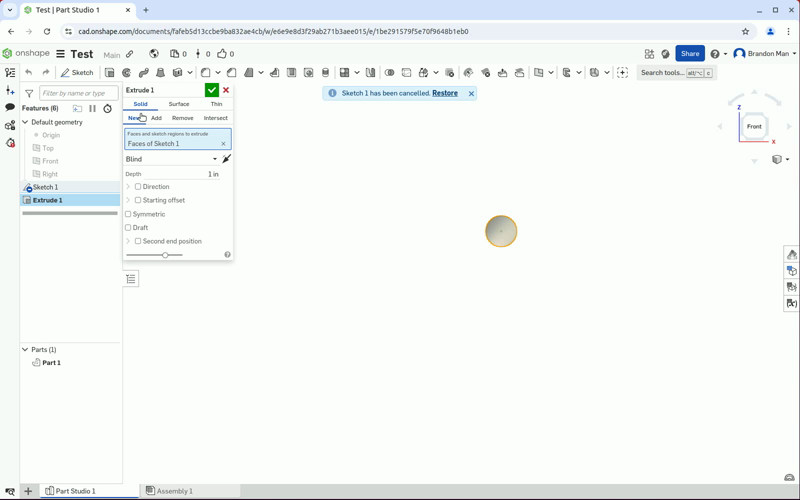
mouse_move(137, 120)
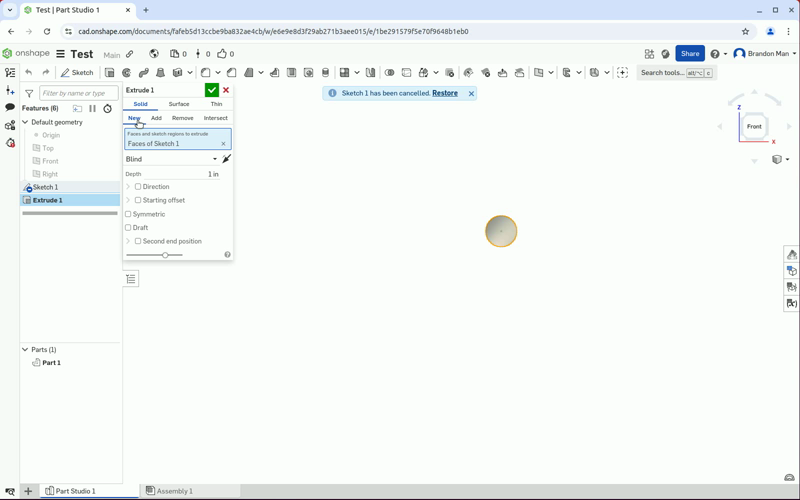
click(137, 120)
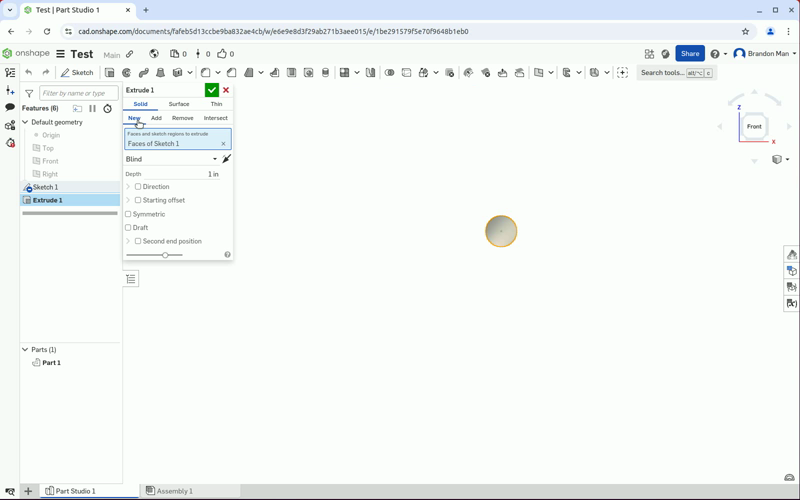
key(tab, 4)
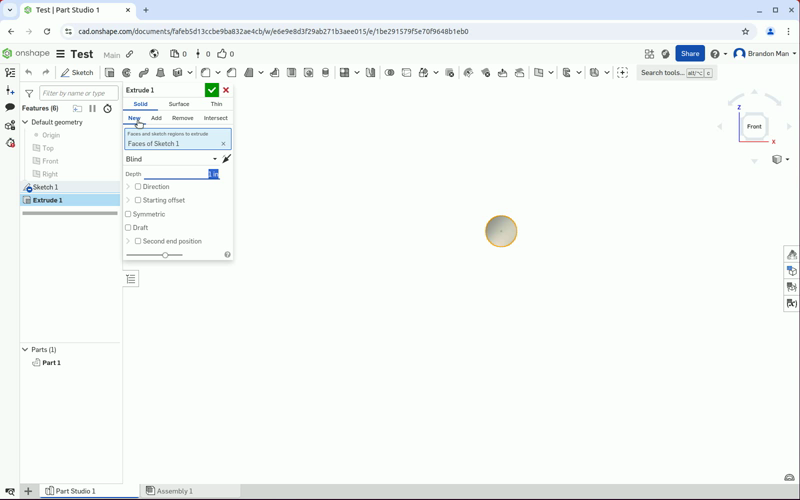
text(12.758)
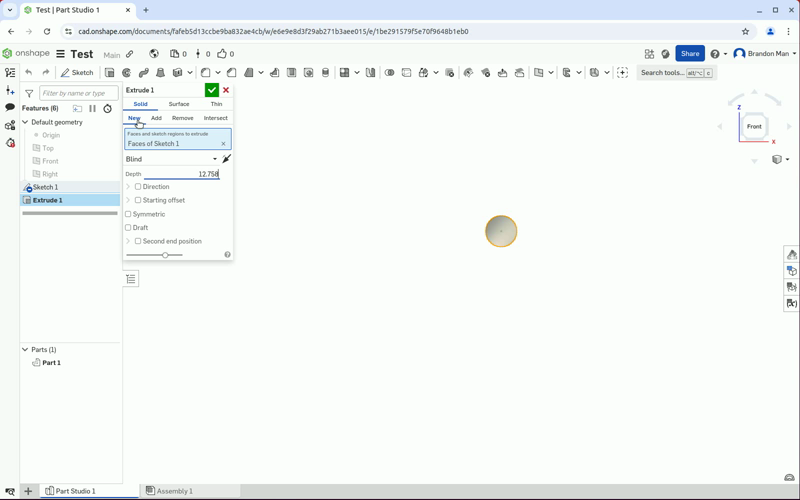
key(enter)
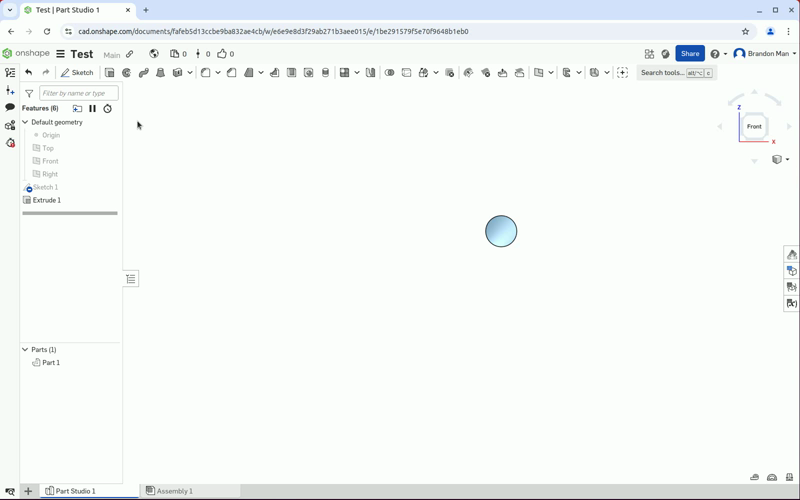
key(shift+h)
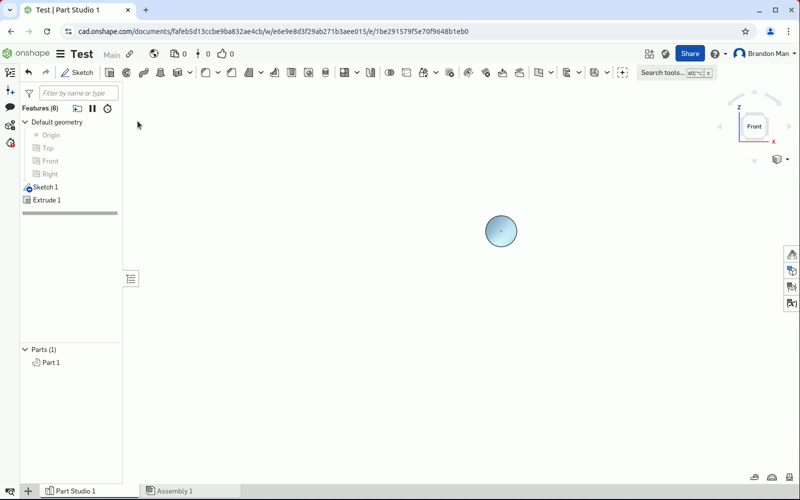
key(shift+h)
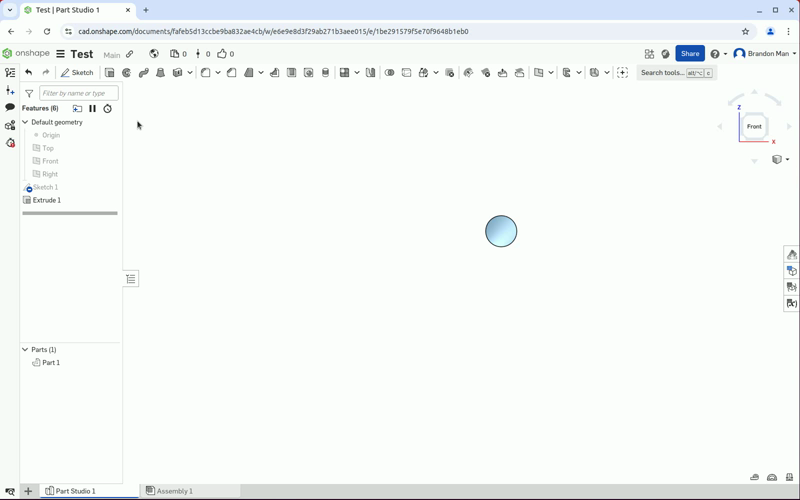
mouse_move(73, 189)
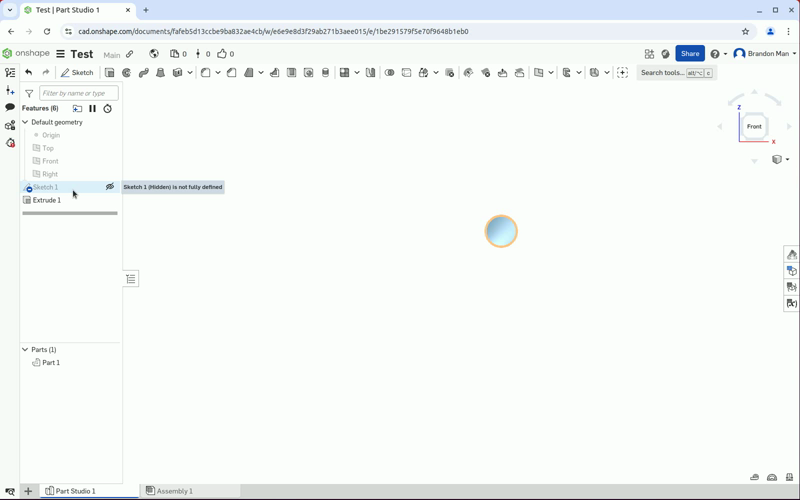
click(73, 189)
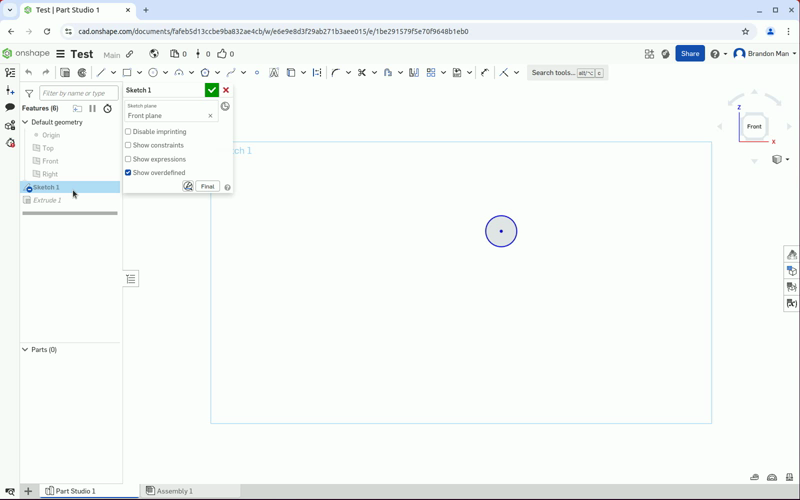
mouse_move(229, 92)
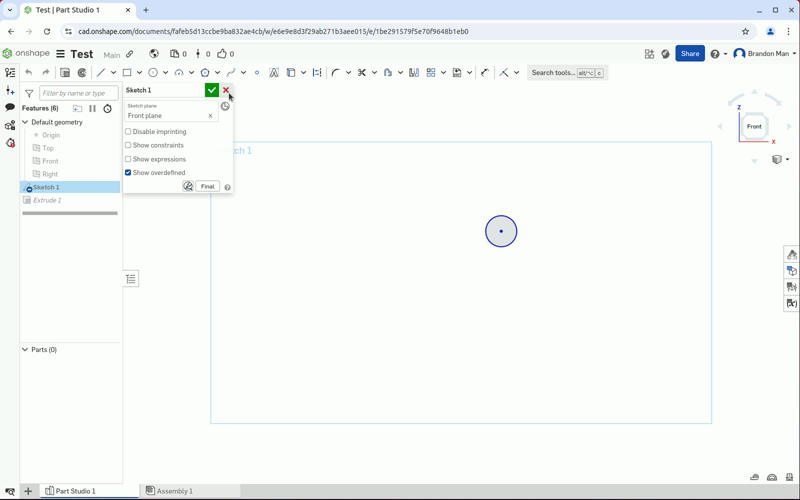
click(229, 92)
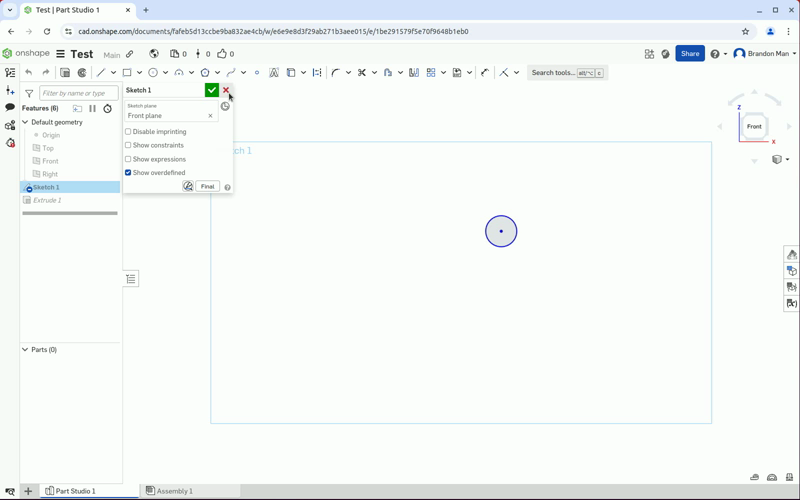
key(shift+s)
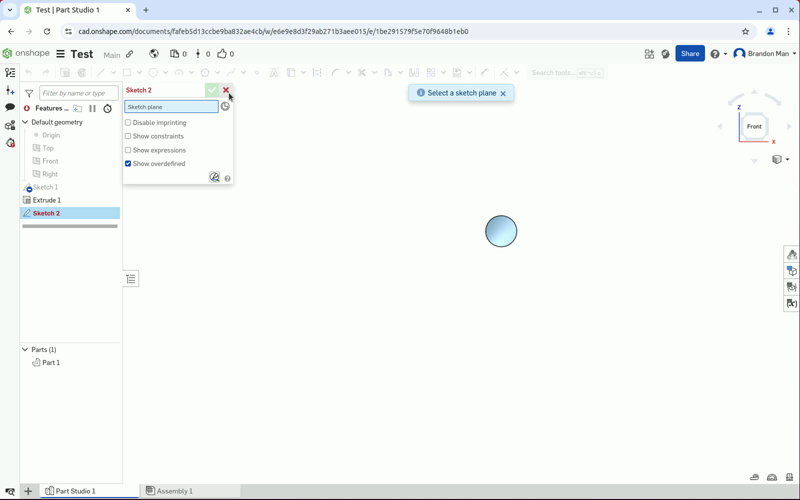
mouse_move(73, 163)
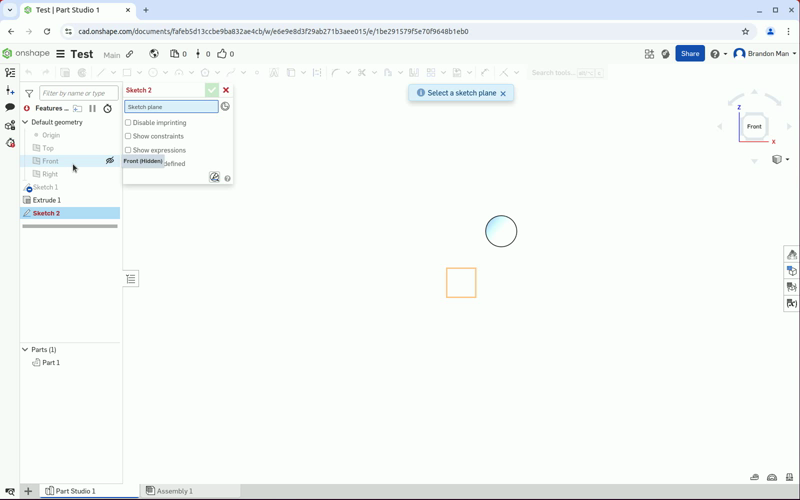
click(73, 163)
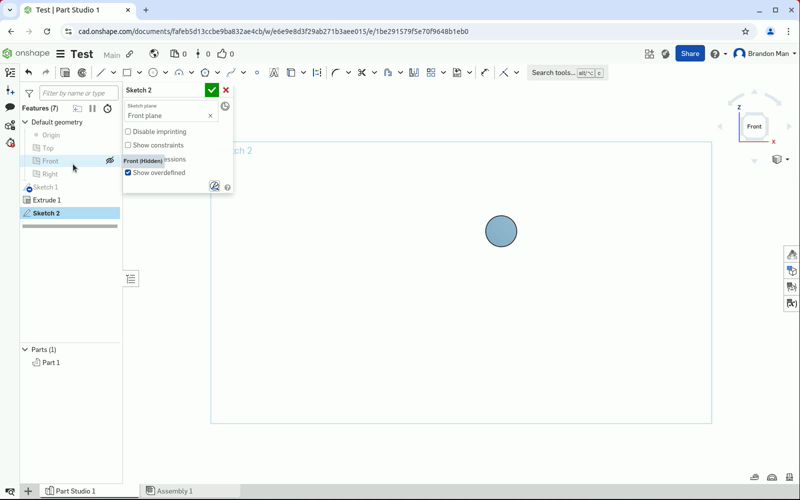
mouse_move(73, 352)
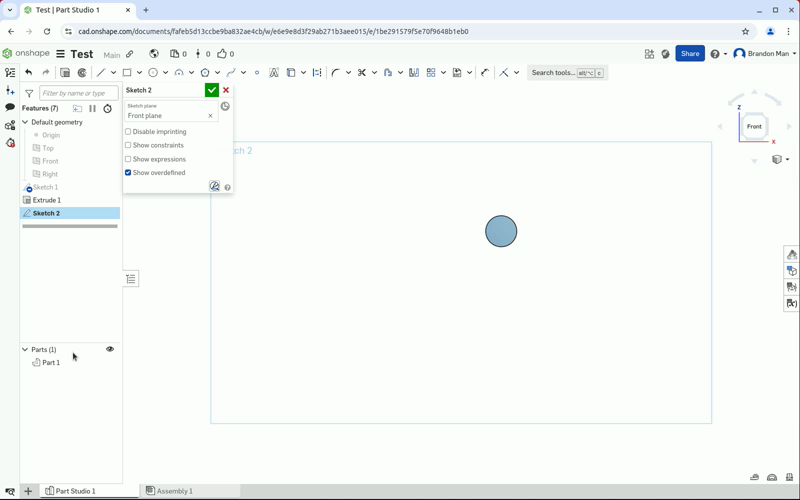
key(y)
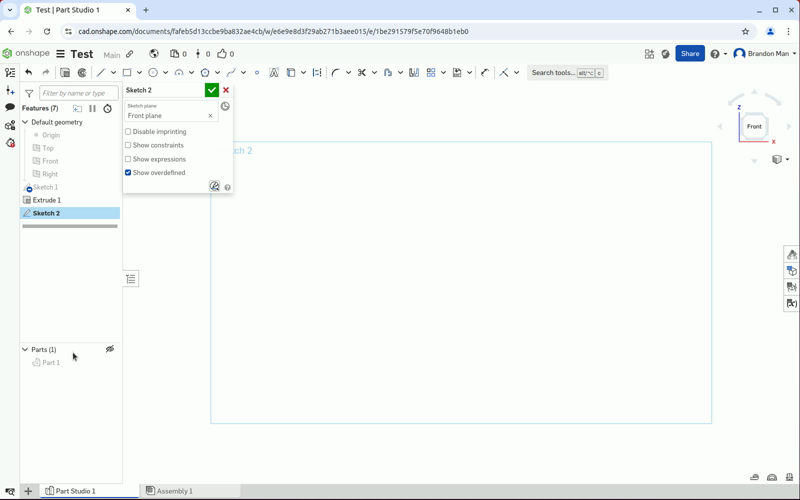
key(c)
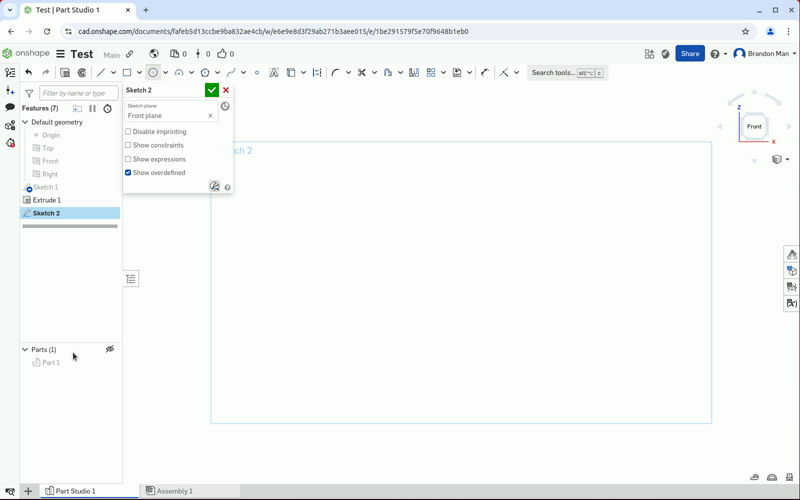
key_down(shift)
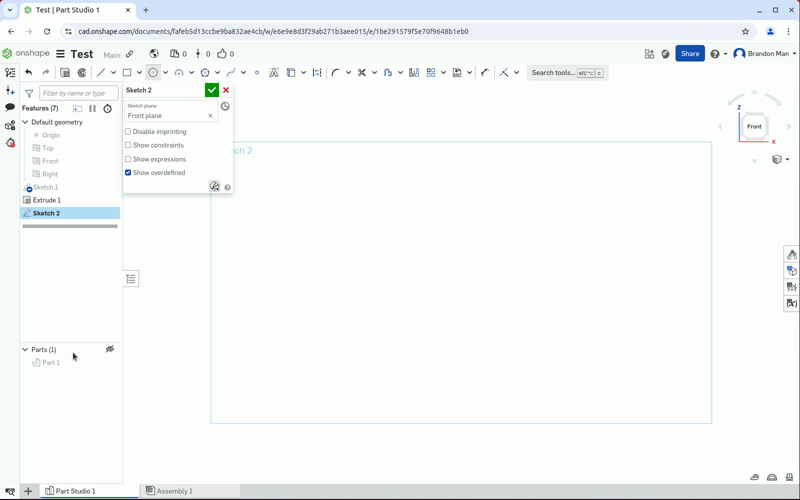
mouse_move(558, 251)
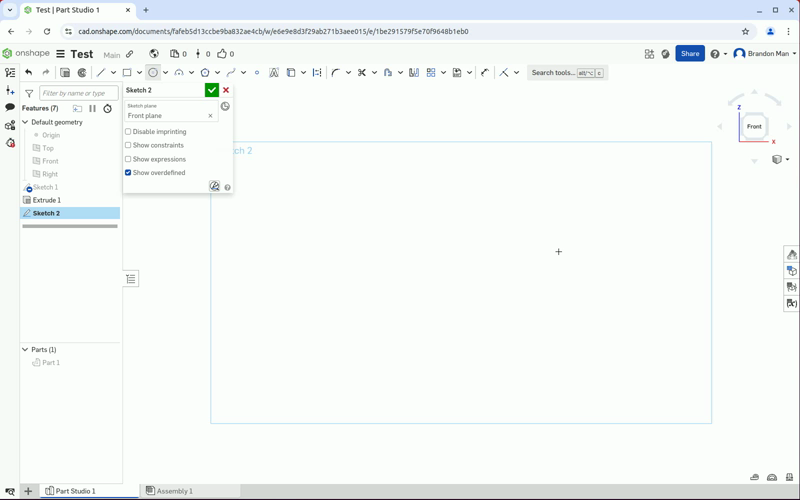
click(558, 251)
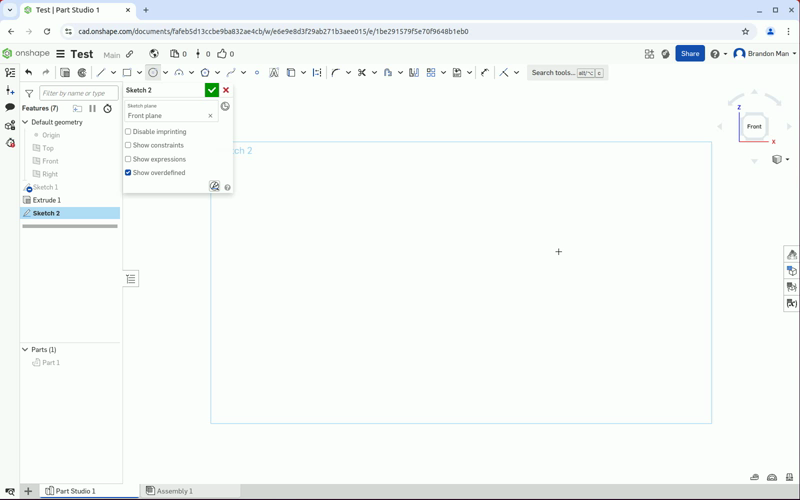
key_up(shift)
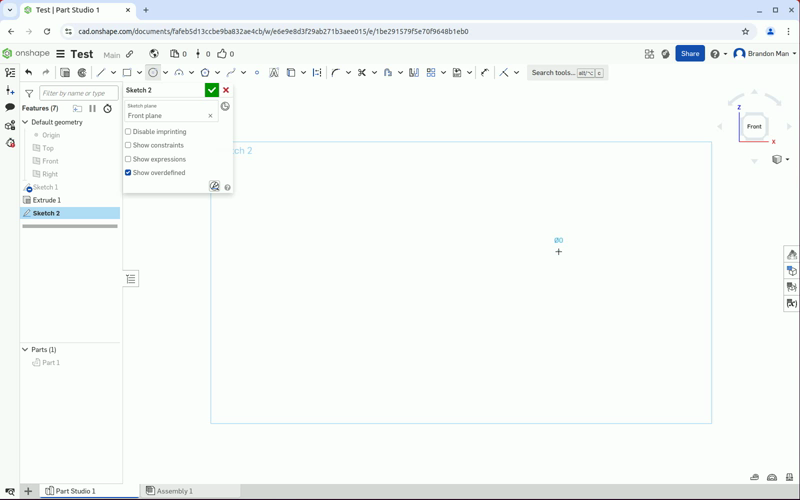
mouse_move(574, 251)
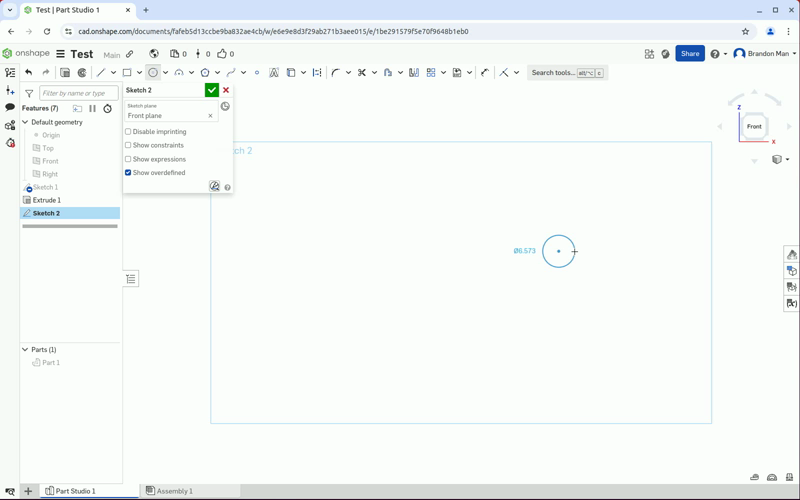
click(574, 251)
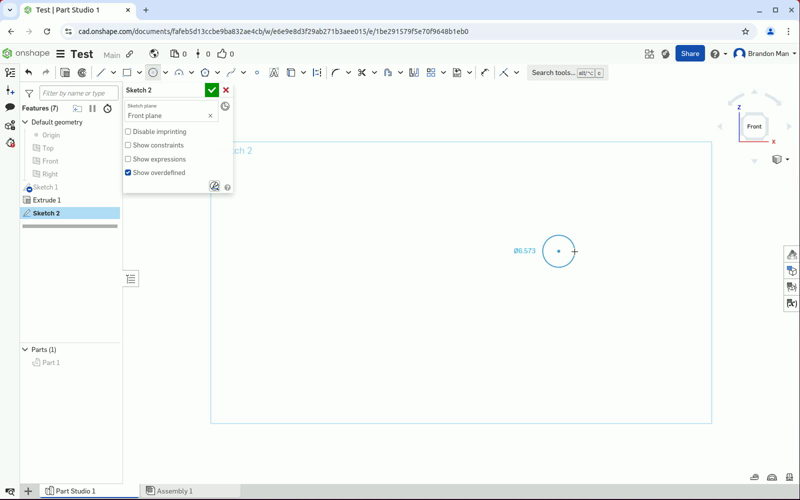
key(esc)
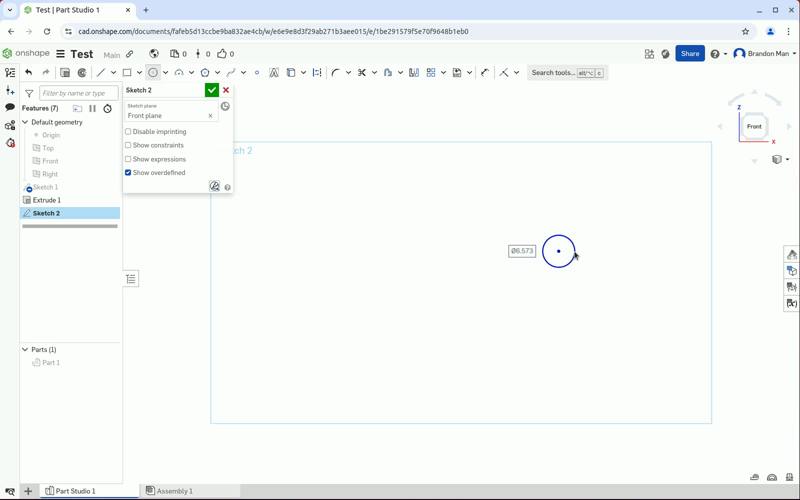
mouse_move(557, 242)
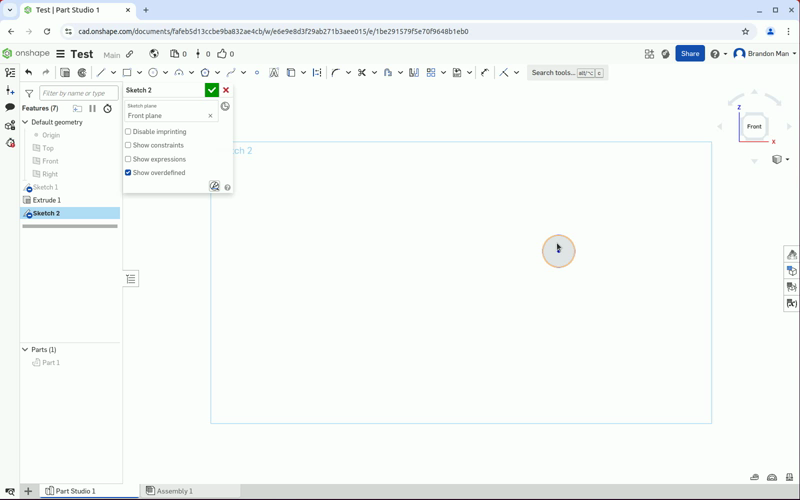
scroll(6)
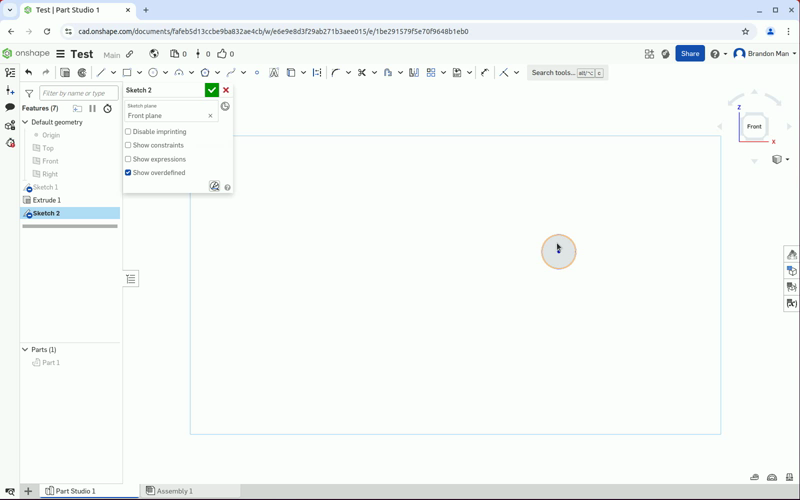
scroll(6)
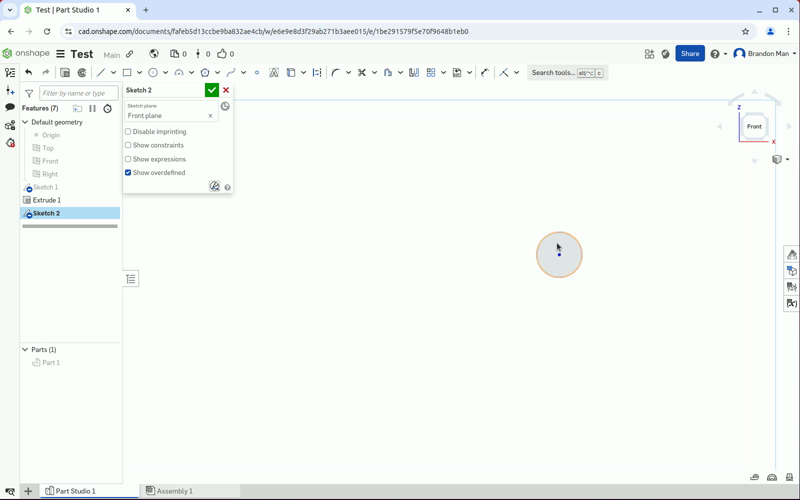
scroll(6)
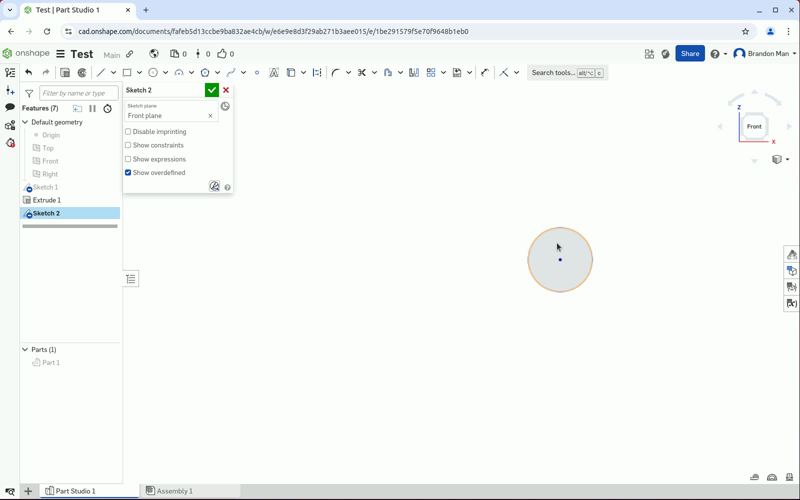
scroll(6)
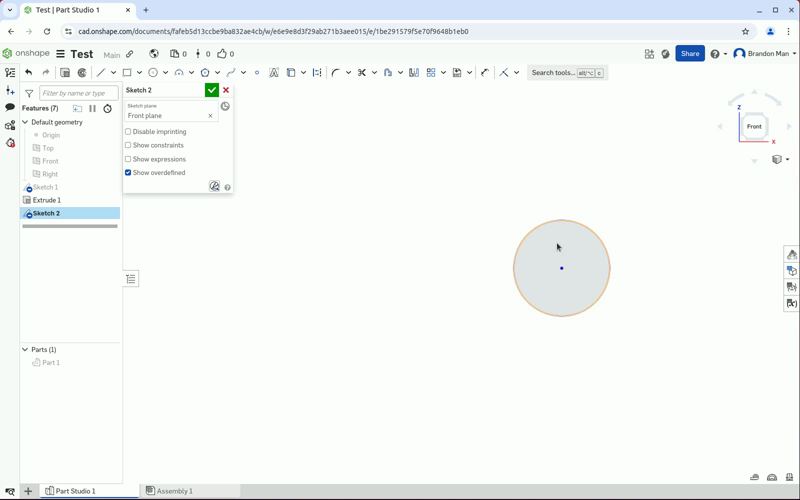
scroll(6)
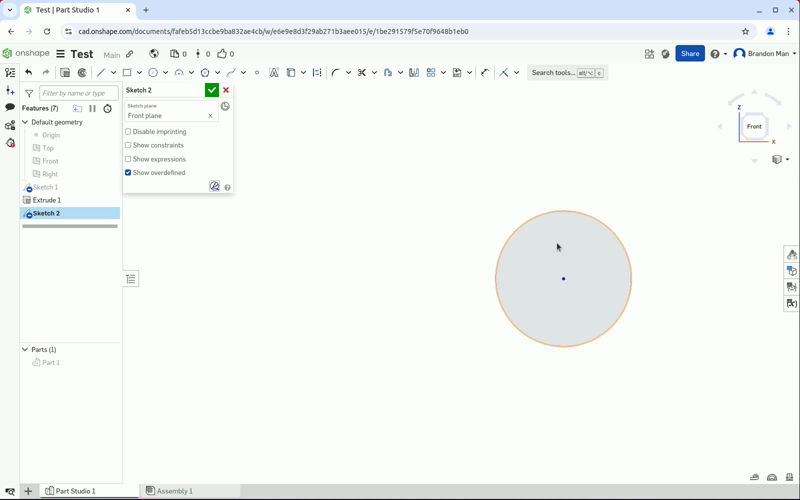
scroll(6)
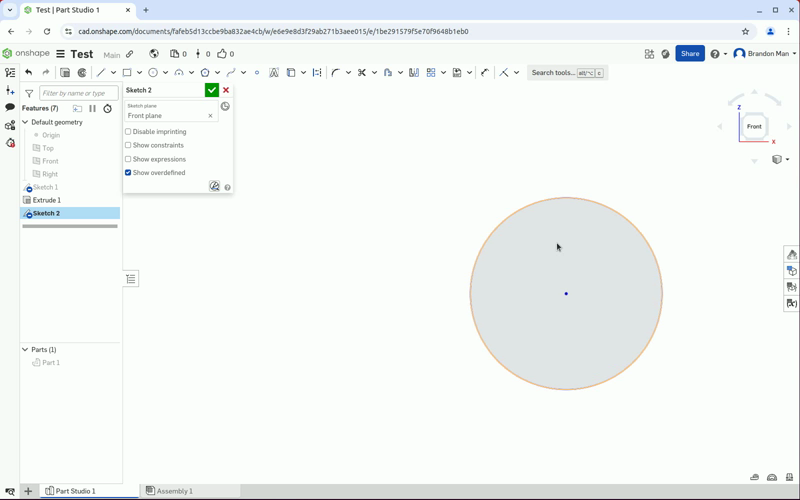
scroll(6)
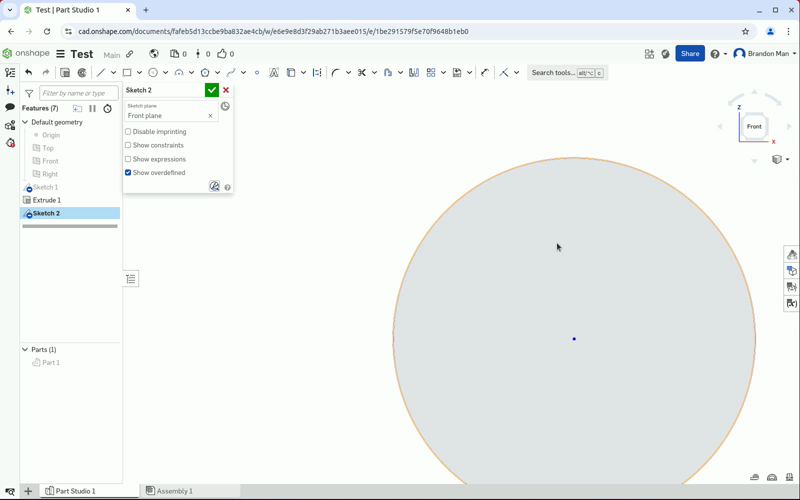
click(557, 242)
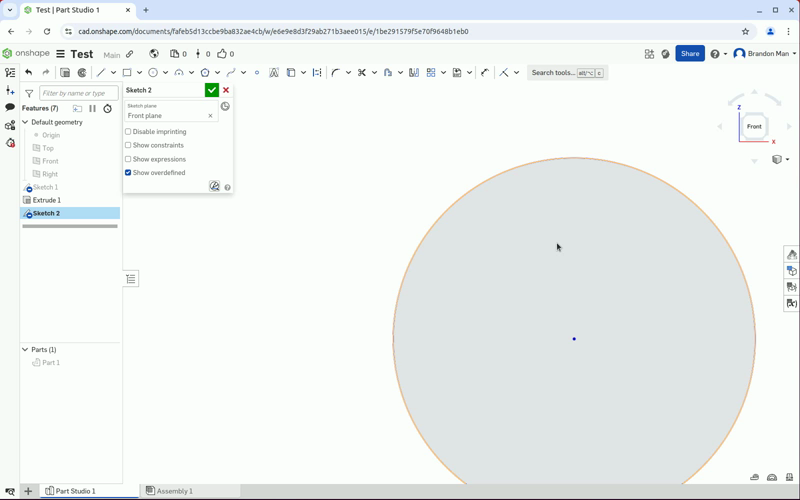
scroll(-6)
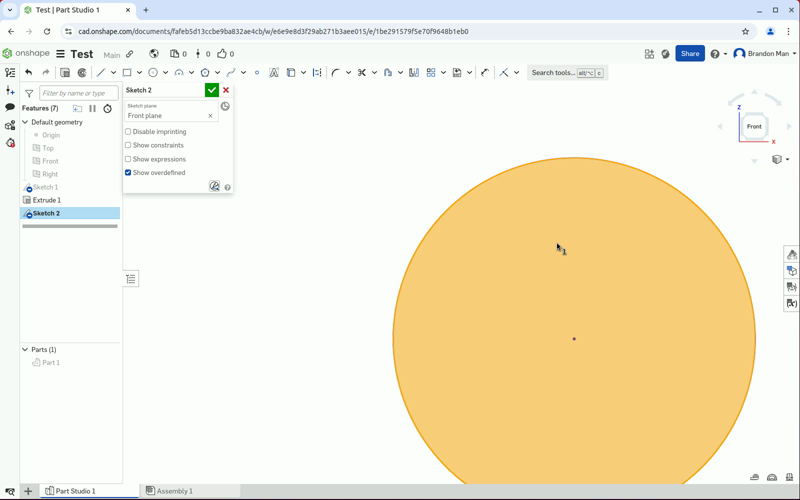
scroll(-6)
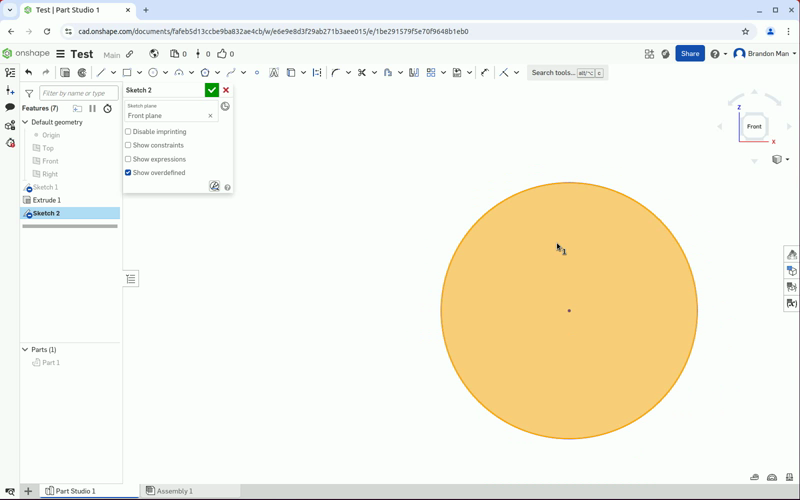
scroll(-6)
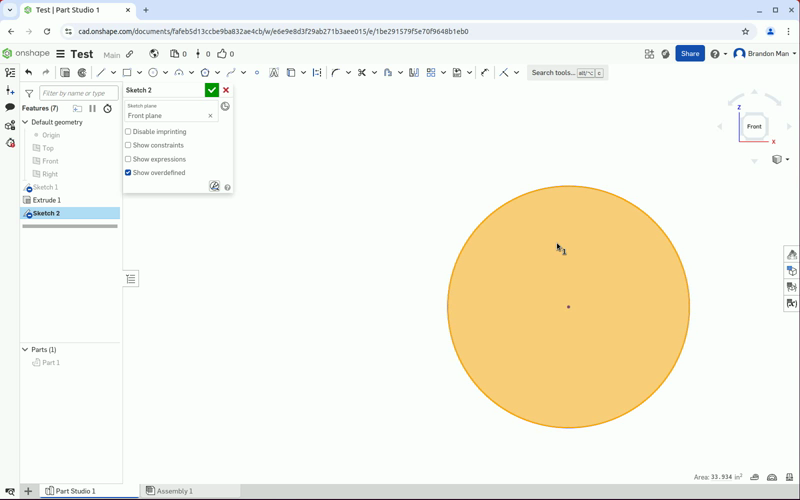
scroll(-6)
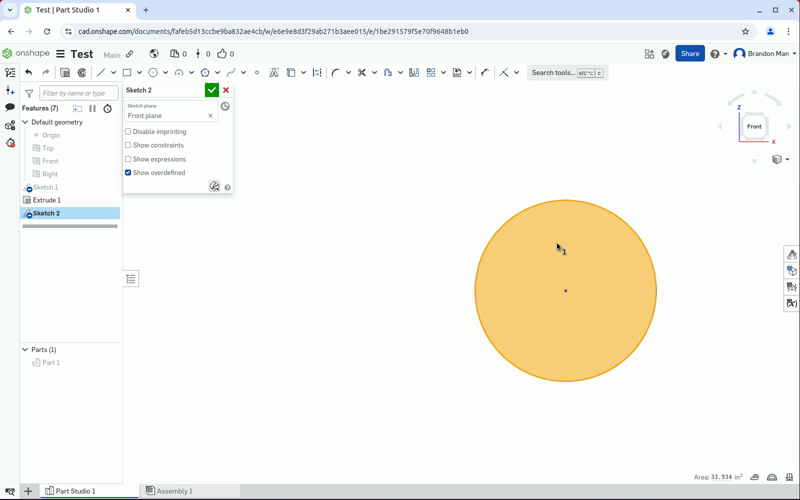
scroll(-6)
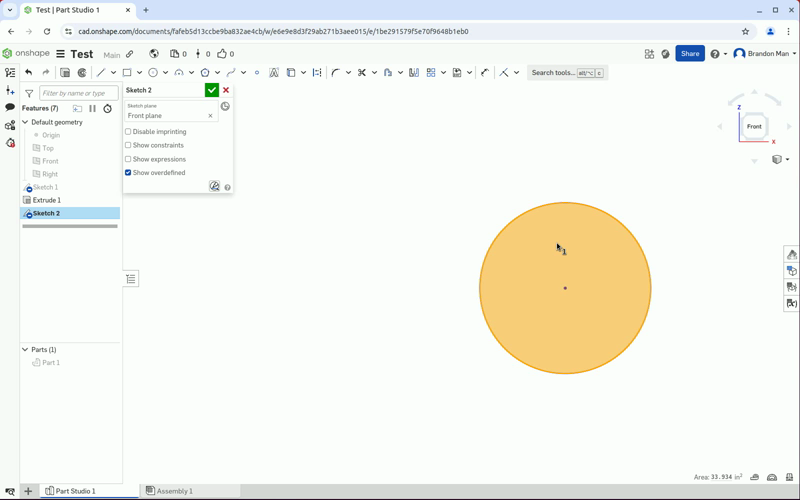
scroll(-6)
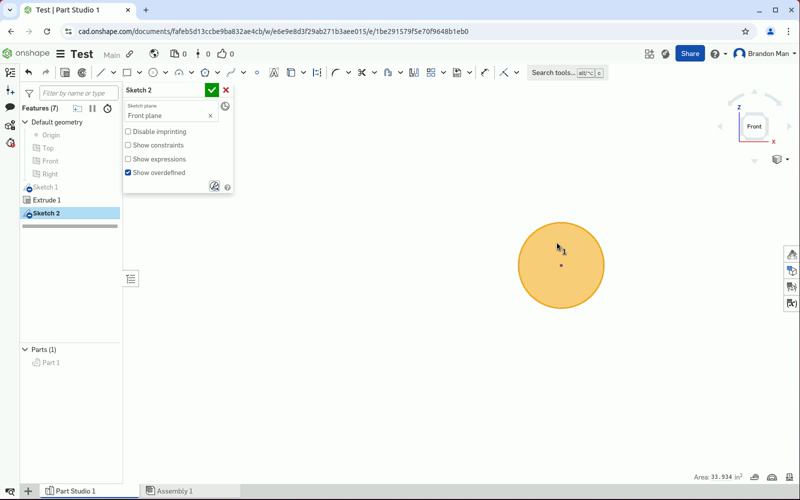
scroll(-6)
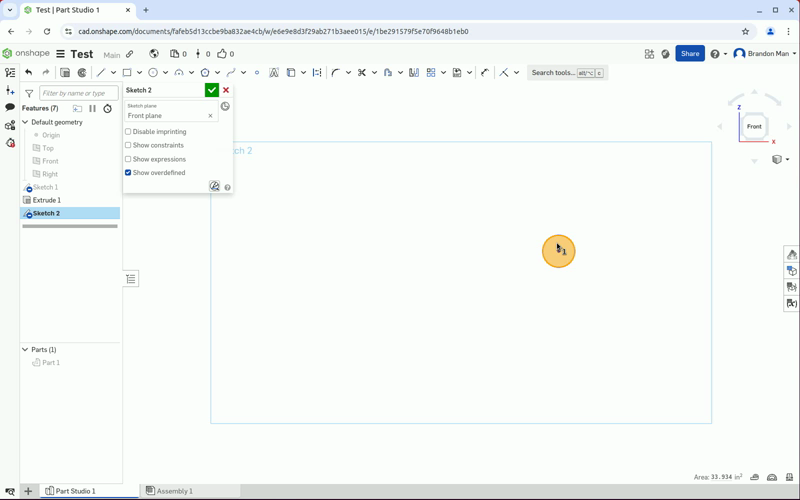
mouse_move(73, 352)
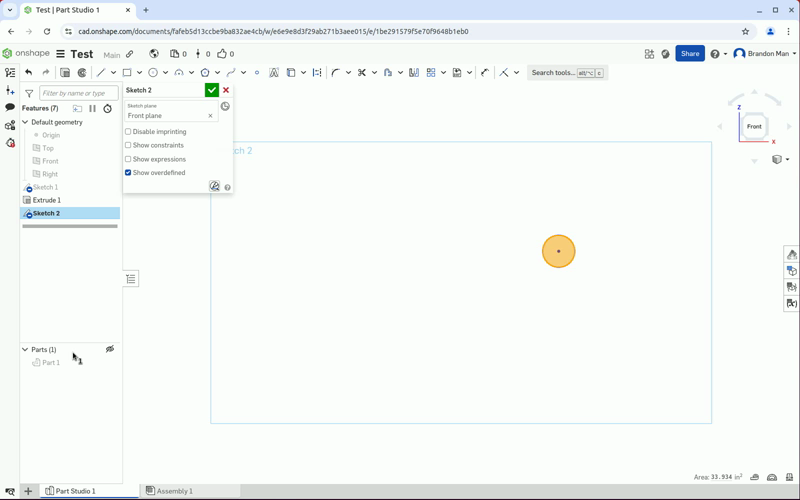
key(shift+y)
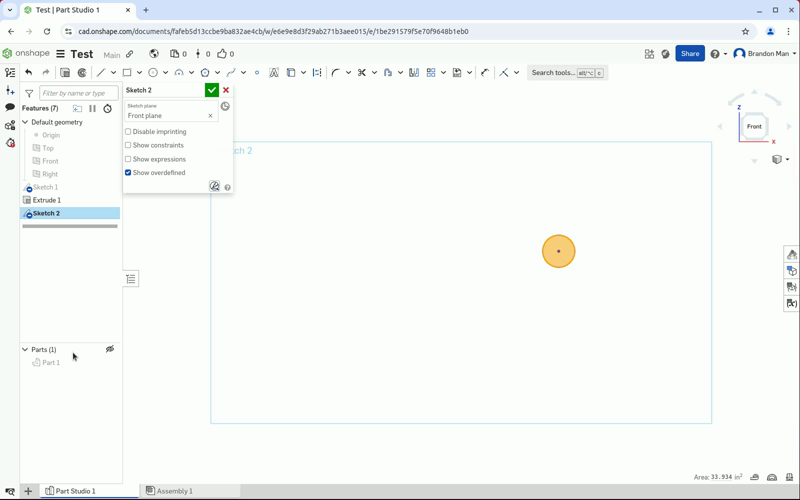
key(shift+e)
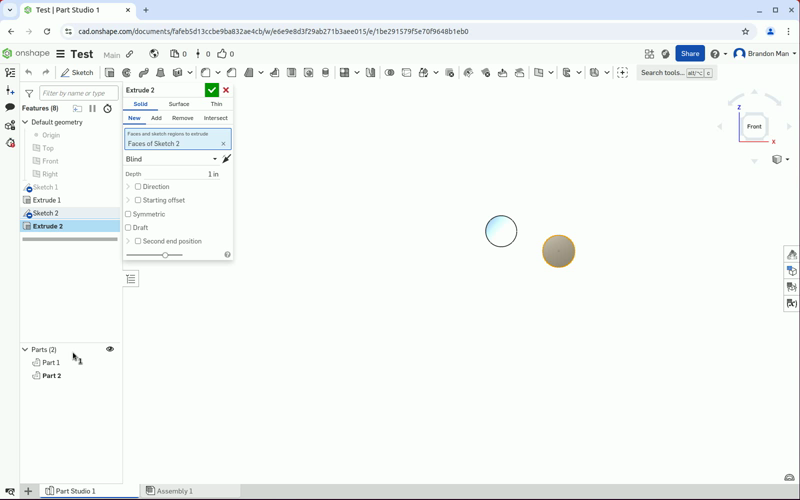
mouse_move(143, 106)
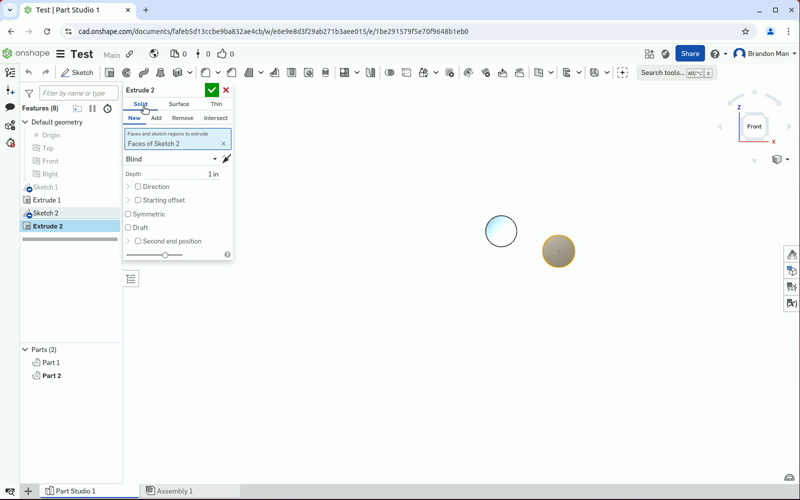
click(143, 106)
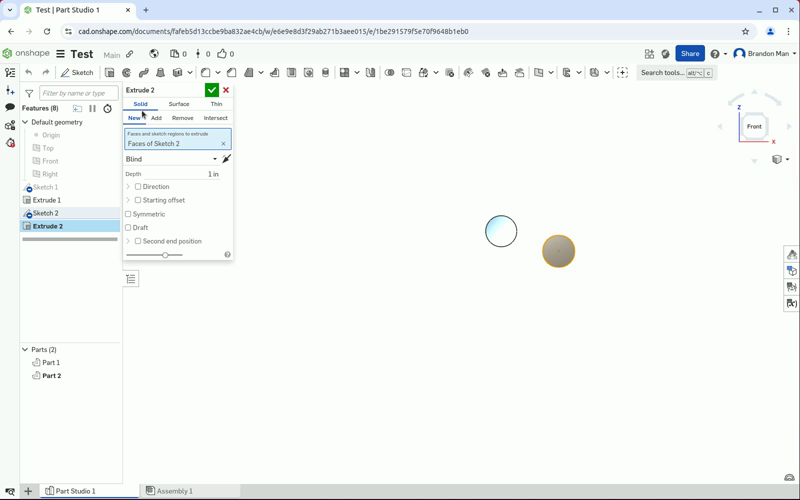
mouse_move(137, 120)
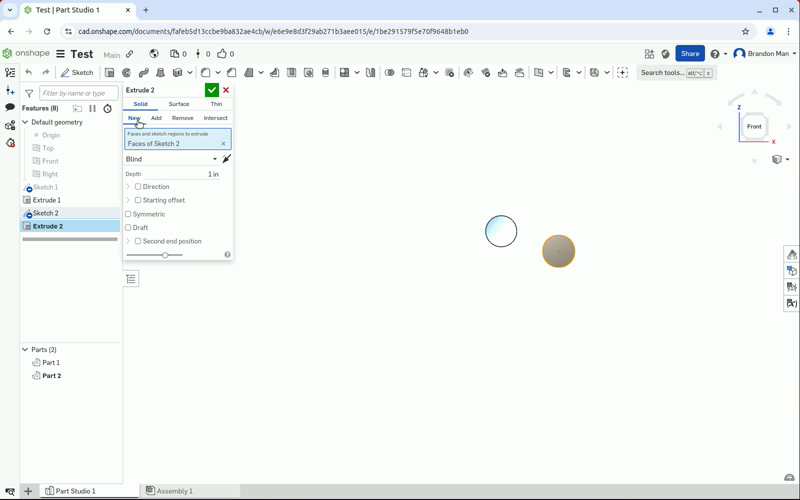
click(137, 120)
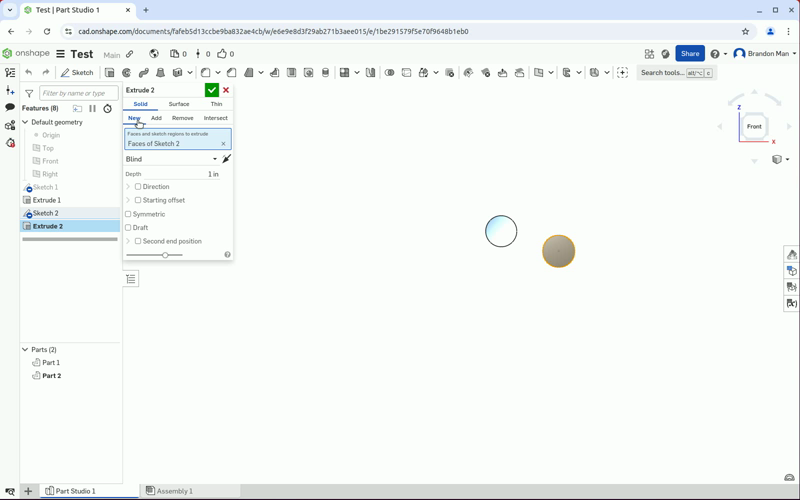
key(tab, 4)
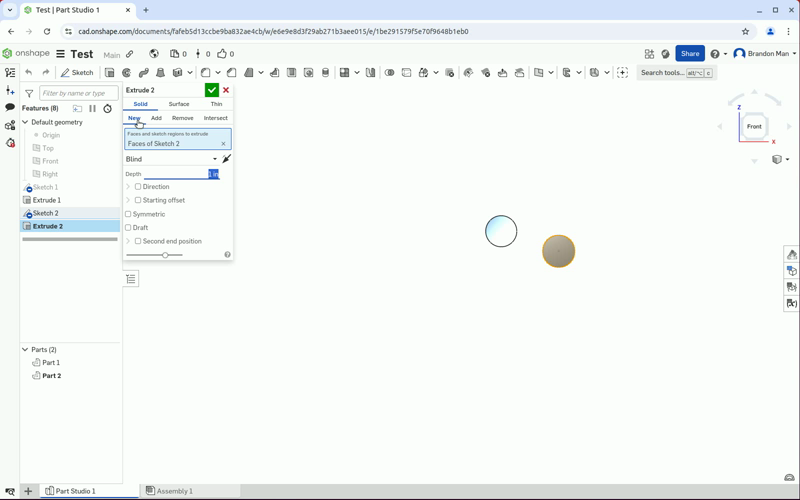
text(19.016)
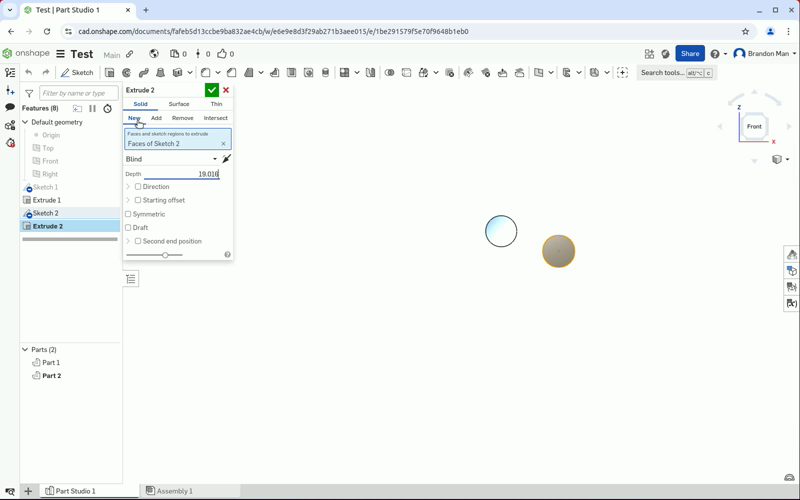
key(enter)
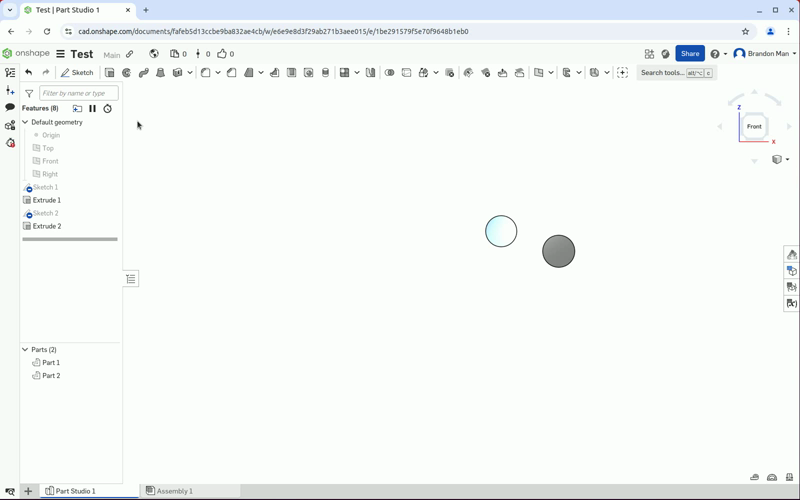
key(shift+h)
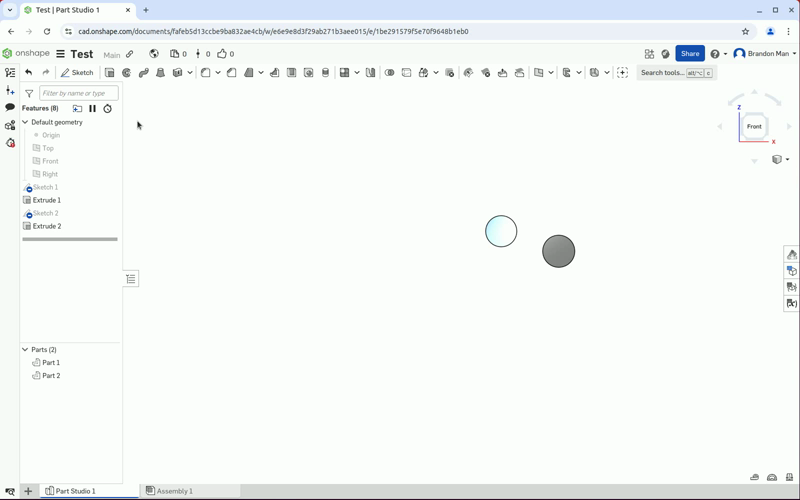
key(shift+h)
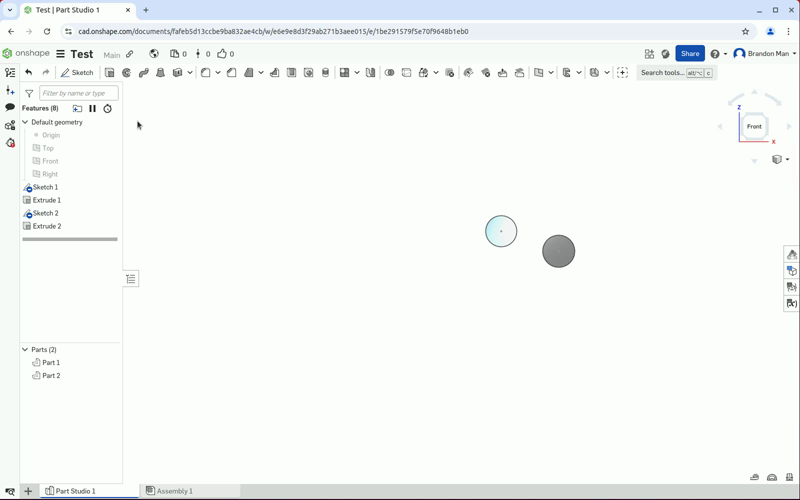
key(shift+7)
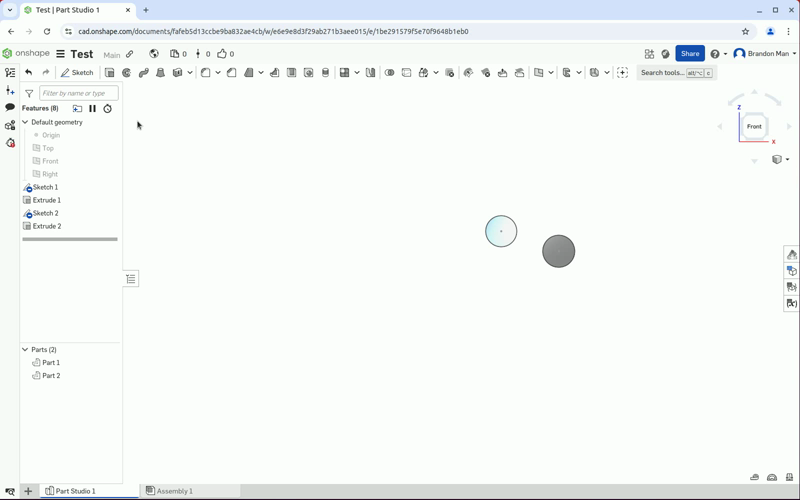
key(left, 2)
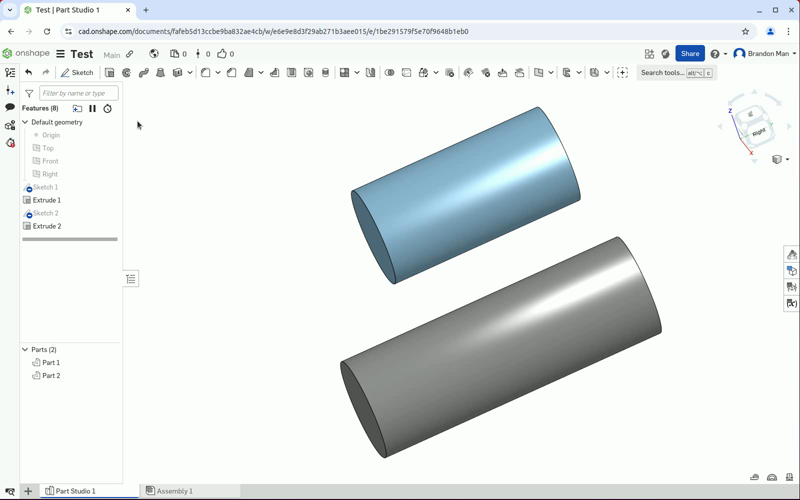
key(down, 2)
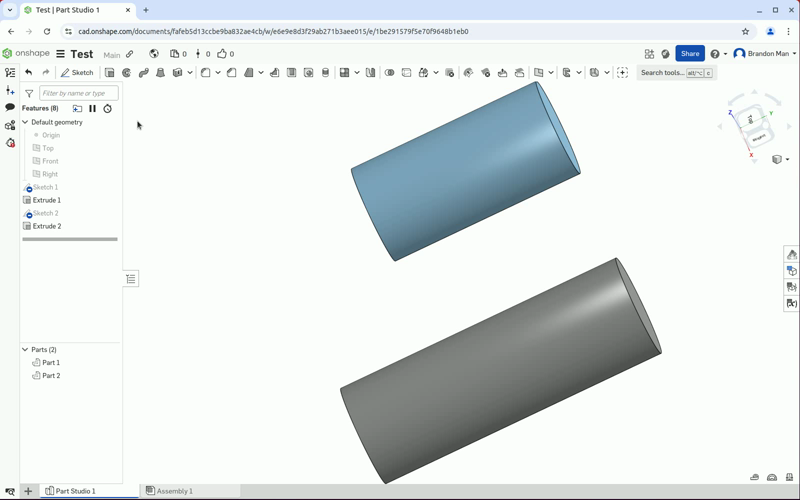
key(up, 2)
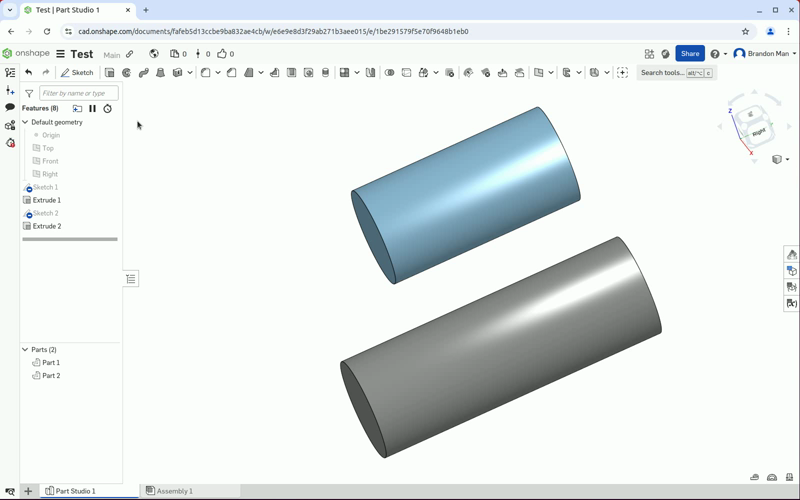
key(right, 2)
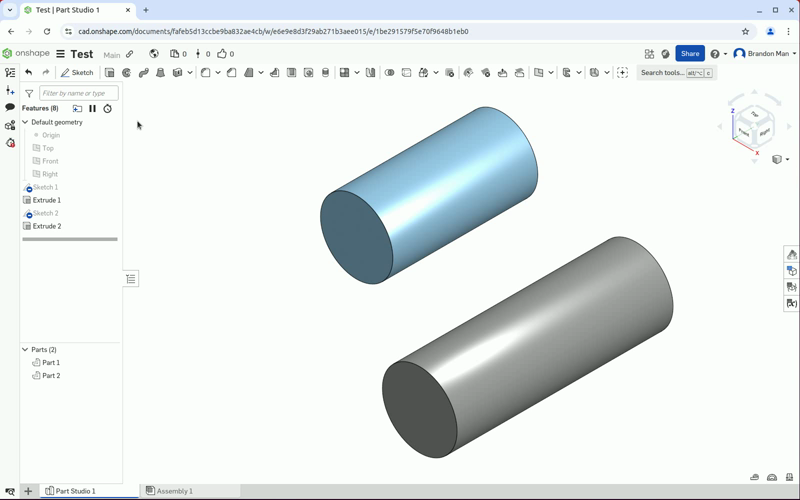
mouse_move(73, 189)
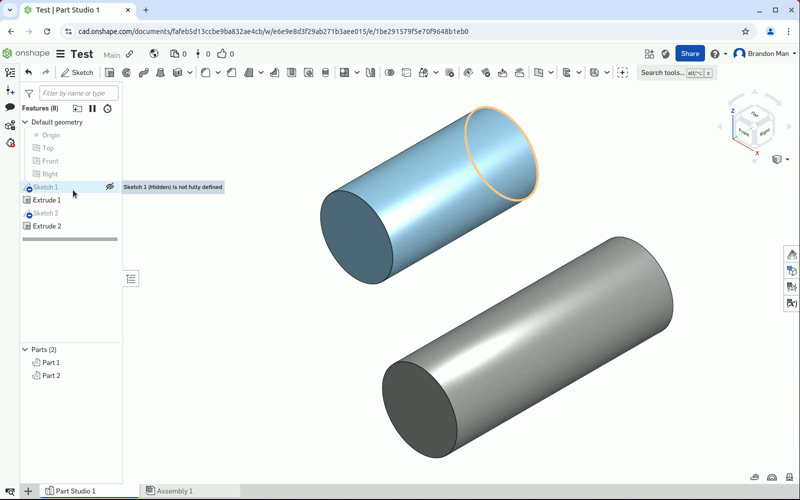
click(73, 189)